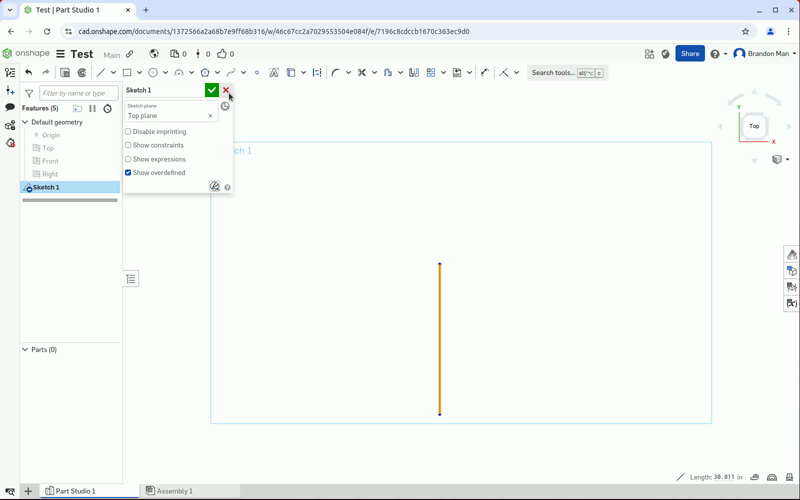
key(shift+h)
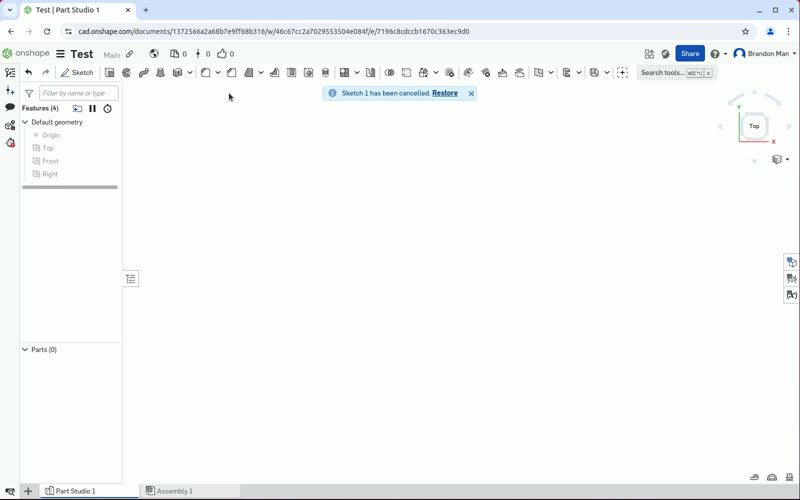
mouse_move(73, 352)
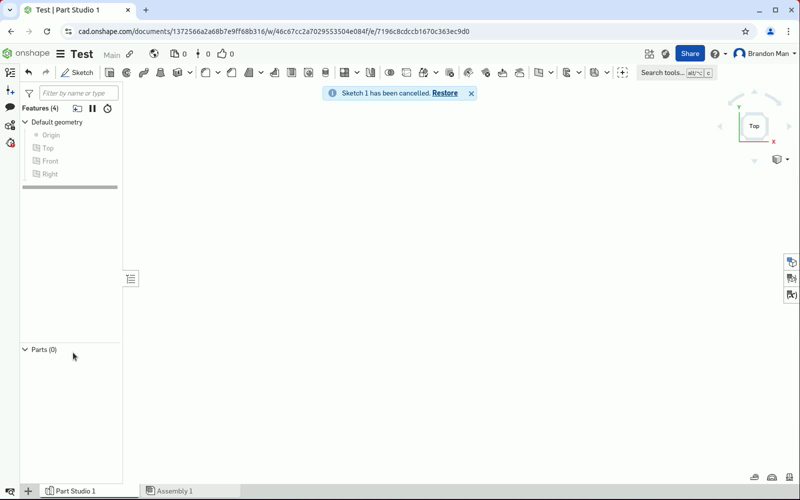
key(y)
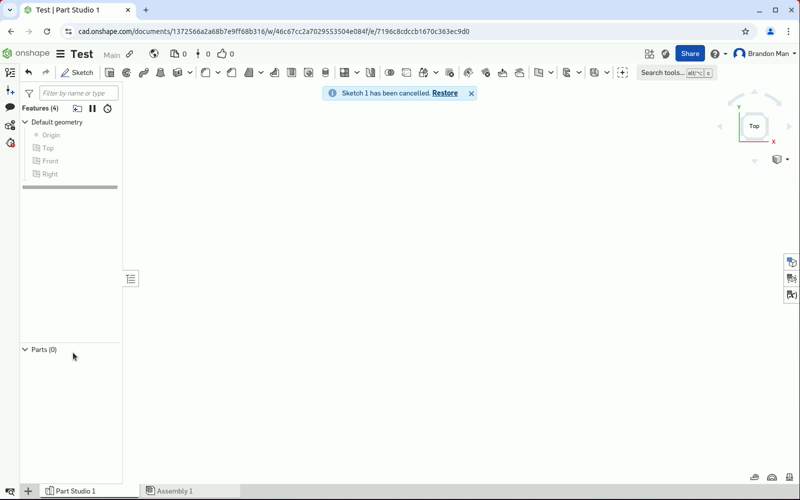
key(shift+p)
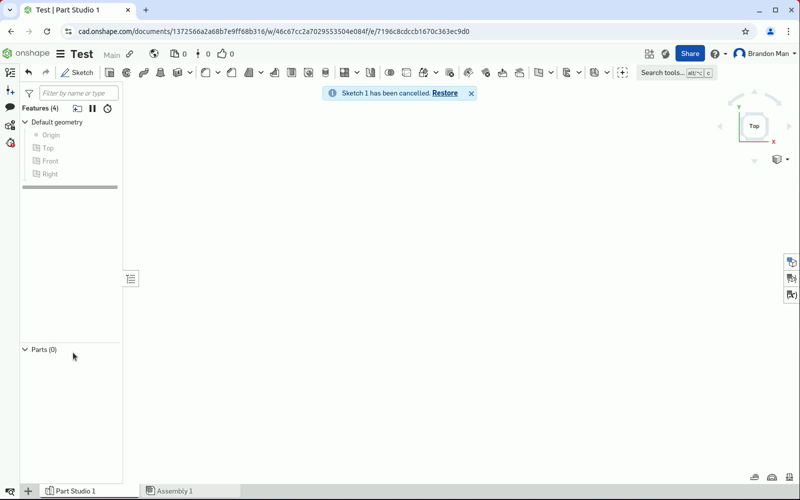
key(space)
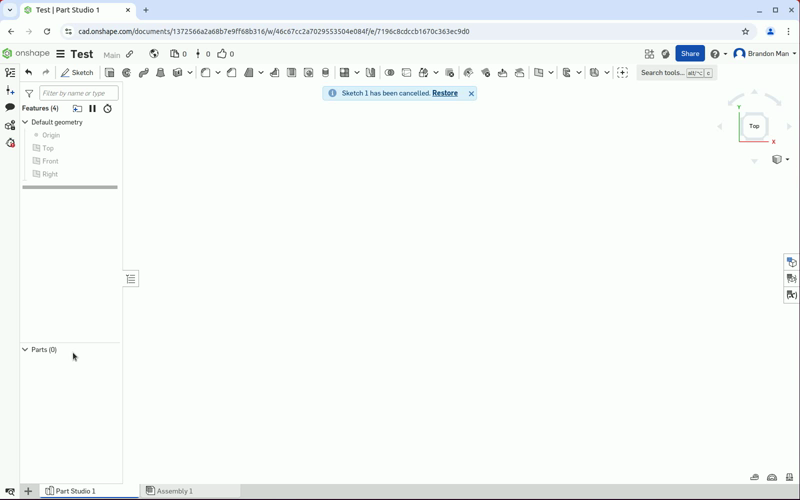
key_down(shift)
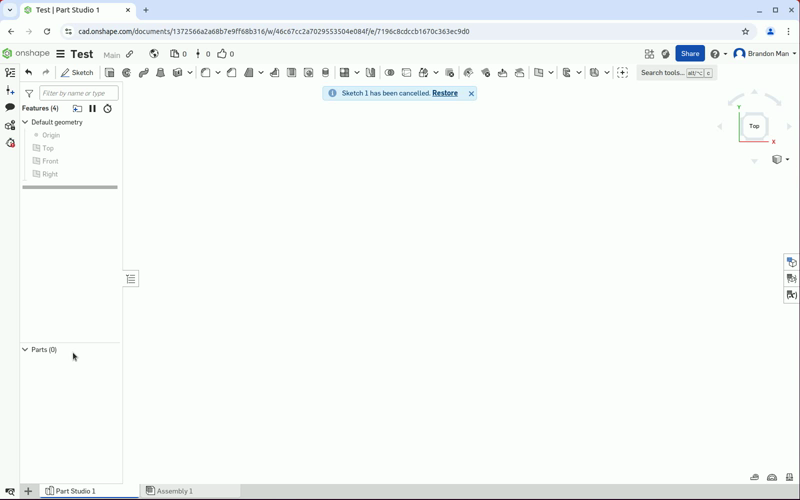
key(up)
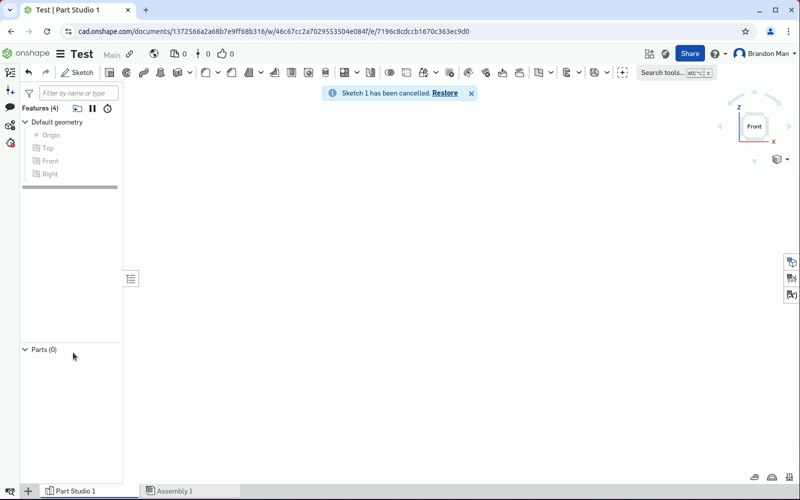
key_up(shift)
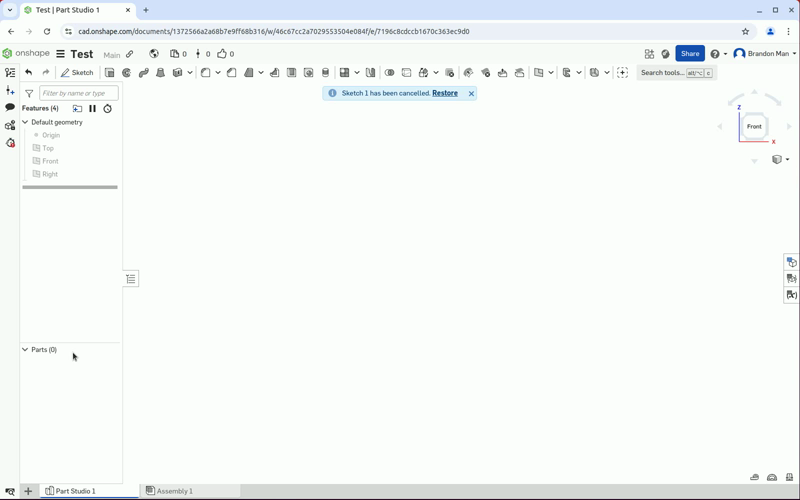
mouse_move(73, 352)
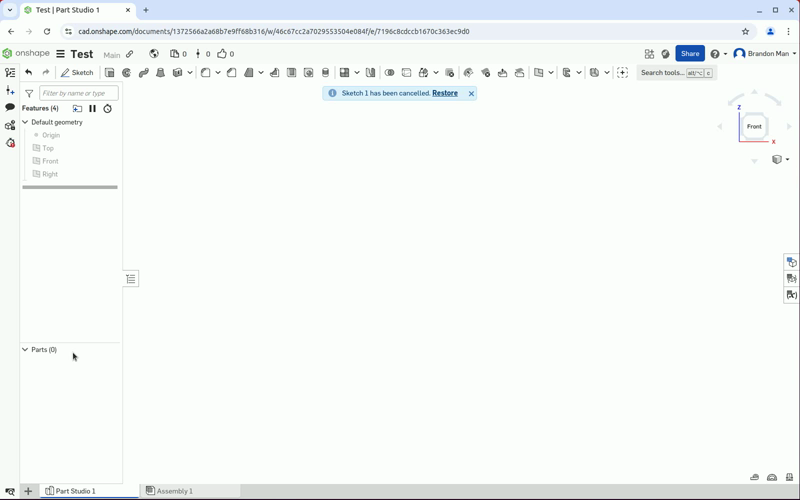
key(shift+y)
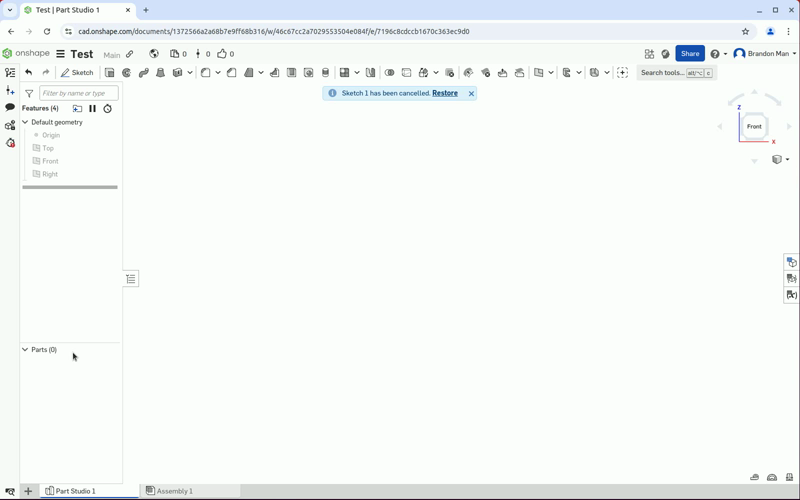
key(shift+s)
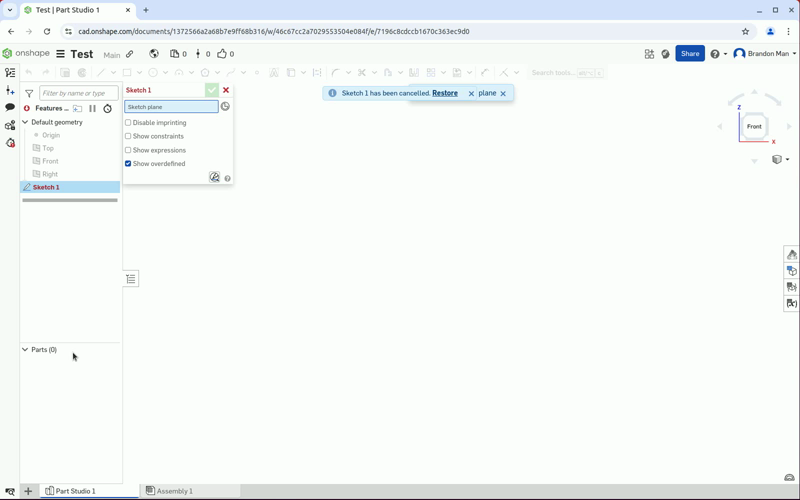
mouse_move(73, 163)
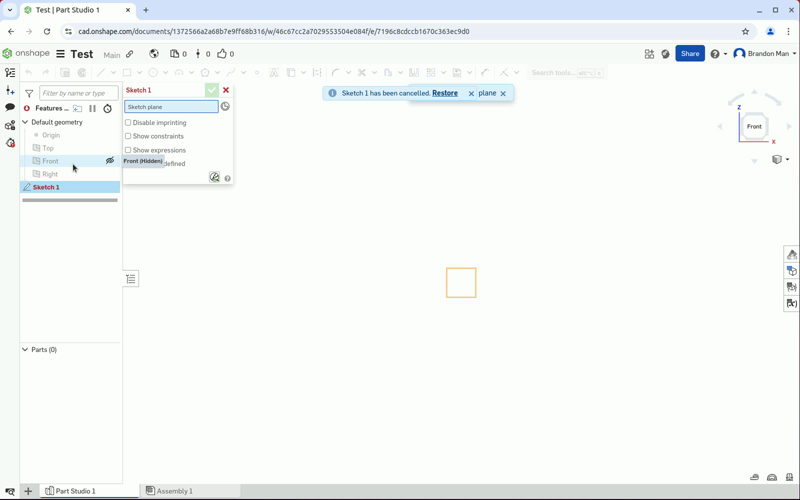
click(73, 163)
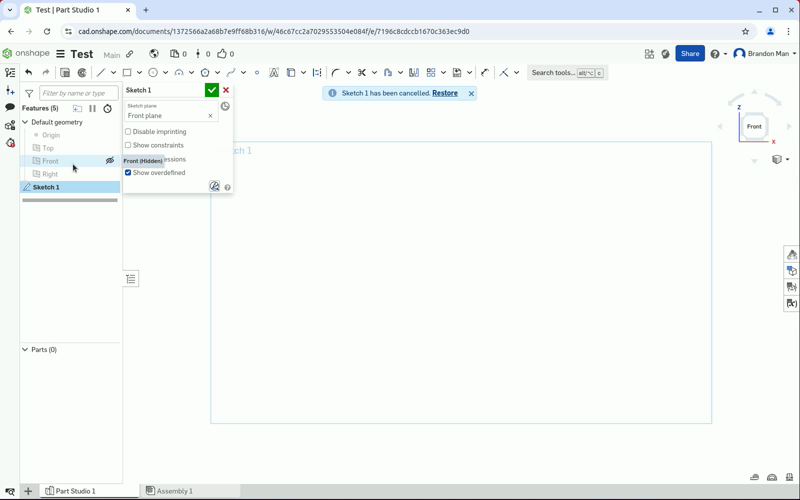
mouse_move(73, 352)
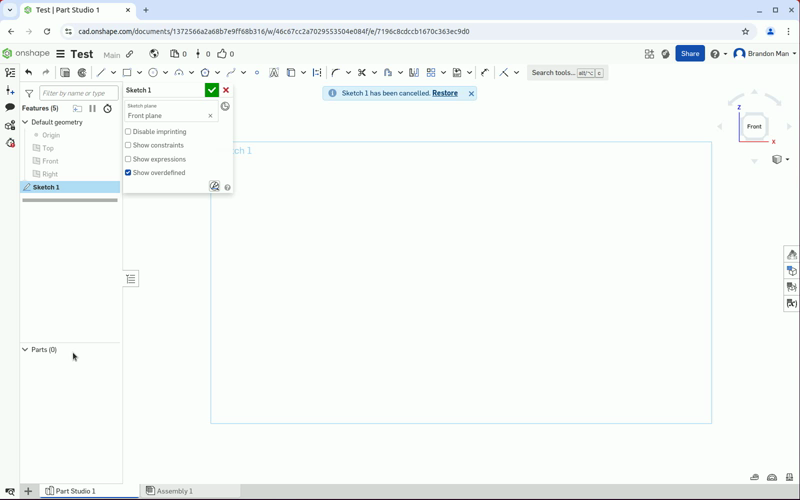
key(y)
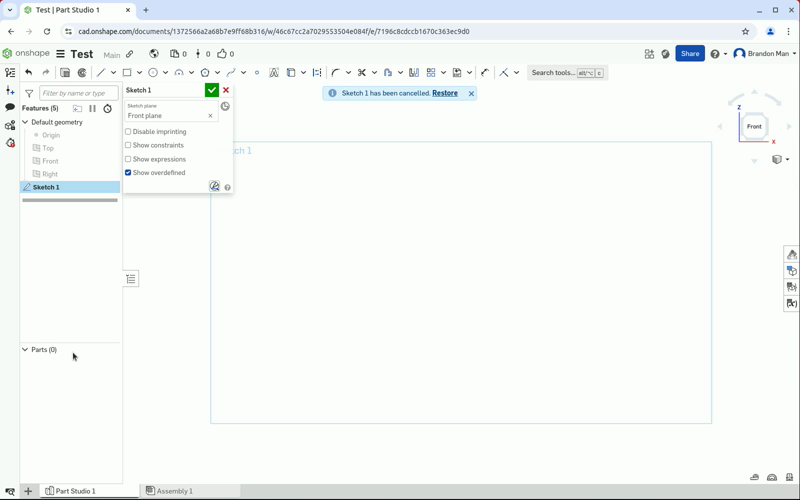
key(c)
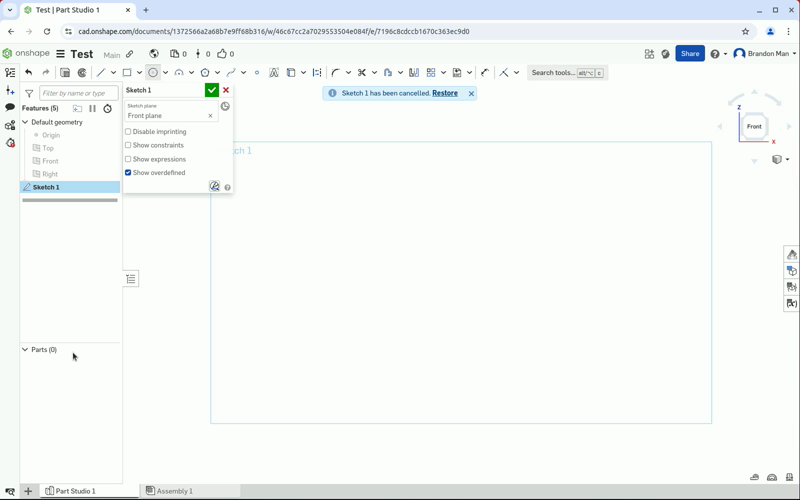
key_down(shift)
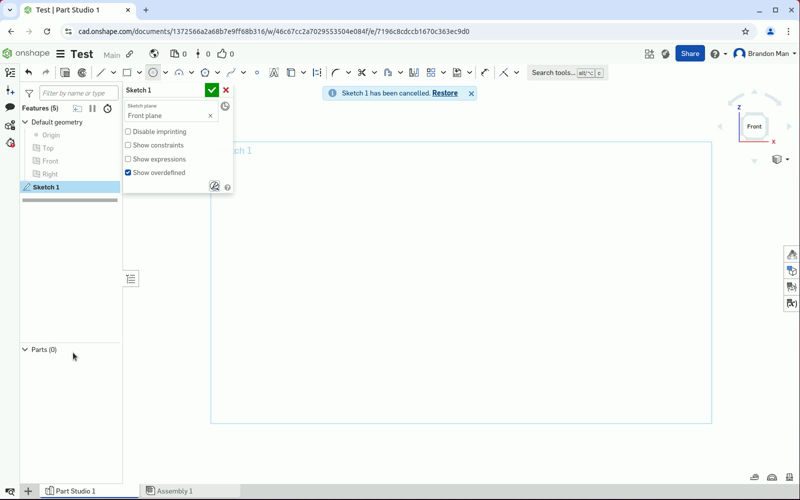
mouse_move(461, 282)
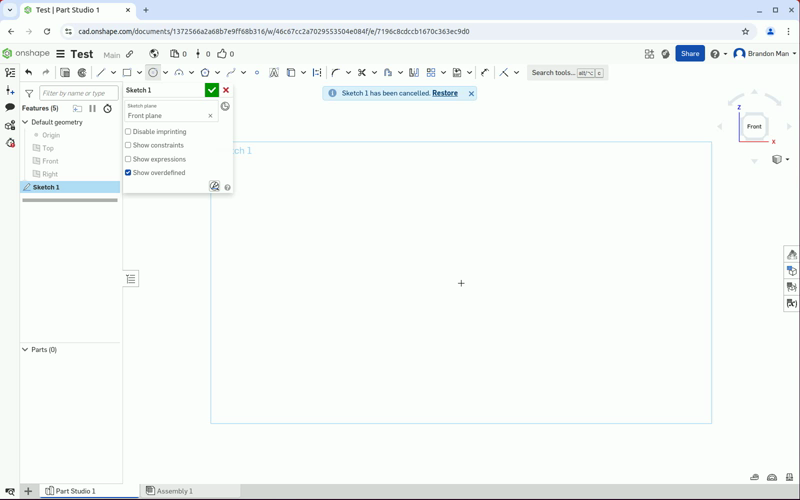
click(461, 282)
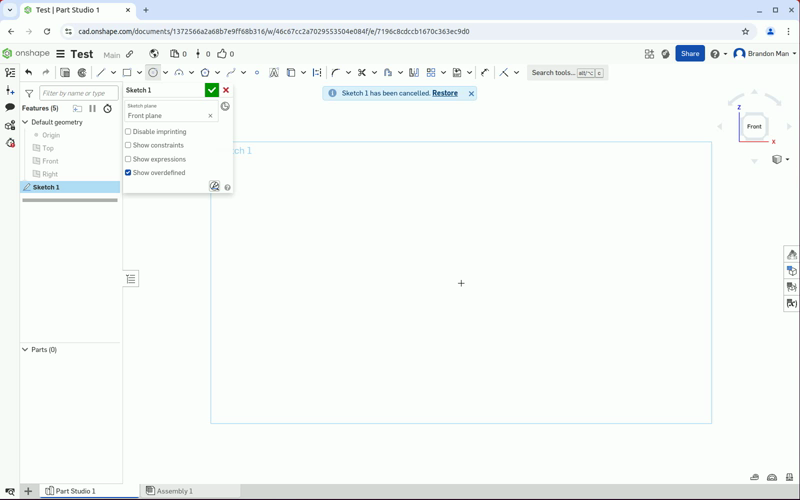
key_up(shift)
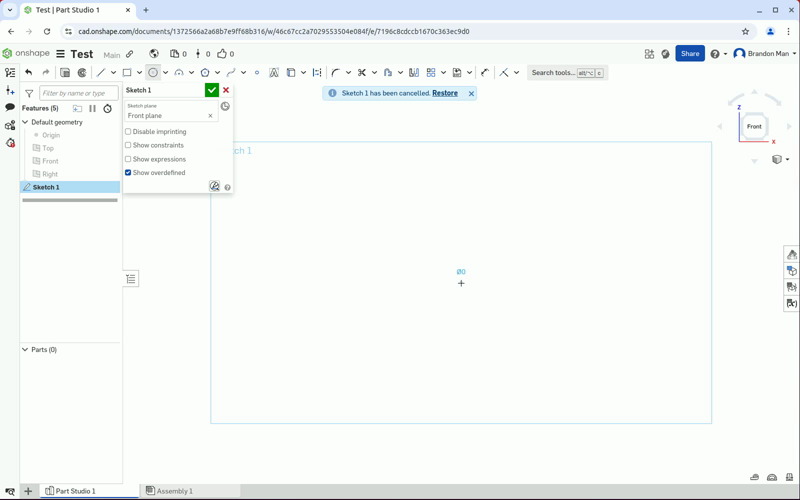
mouse_move(574, 282)
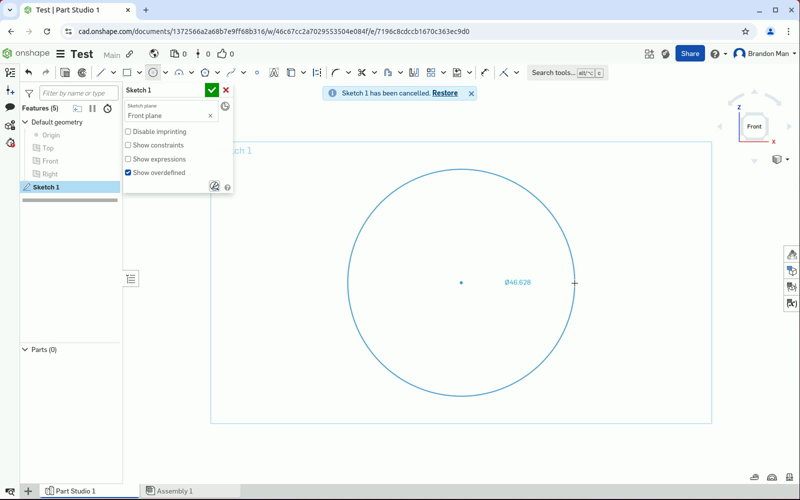
click(574, 282)
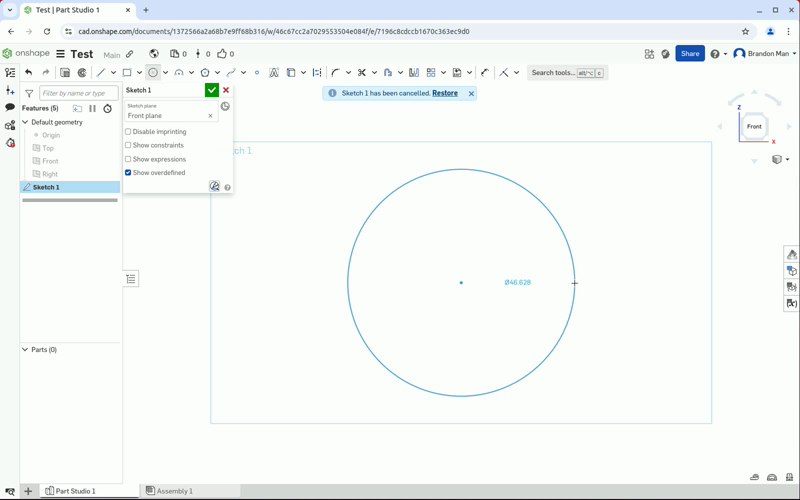
key(esc)
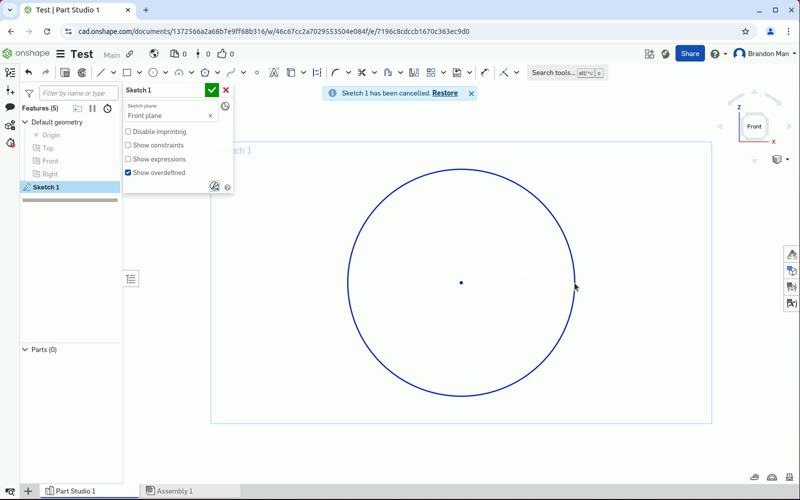
key(c)
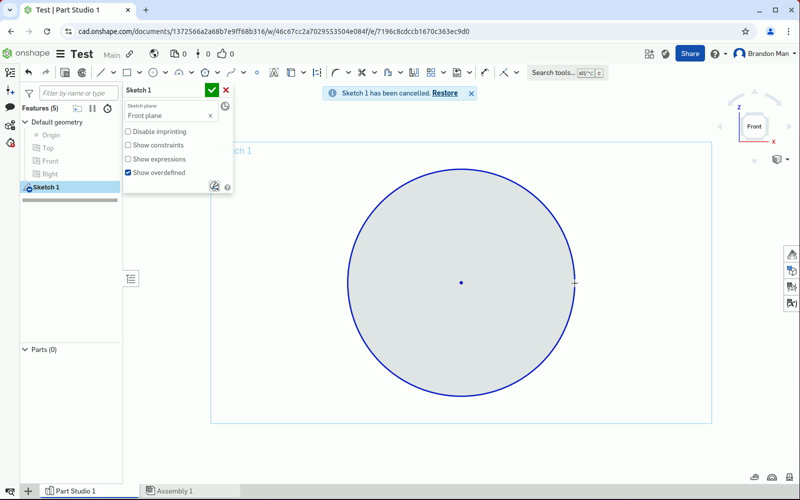
key_down(shift)
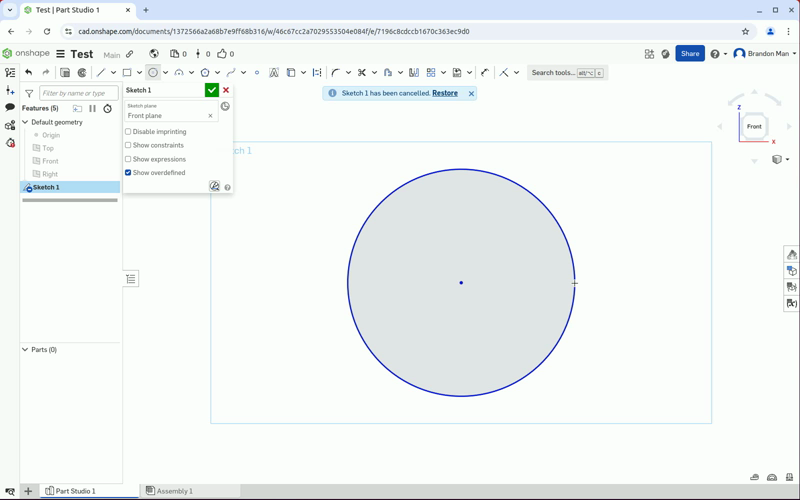
mouse_move(461, 282)
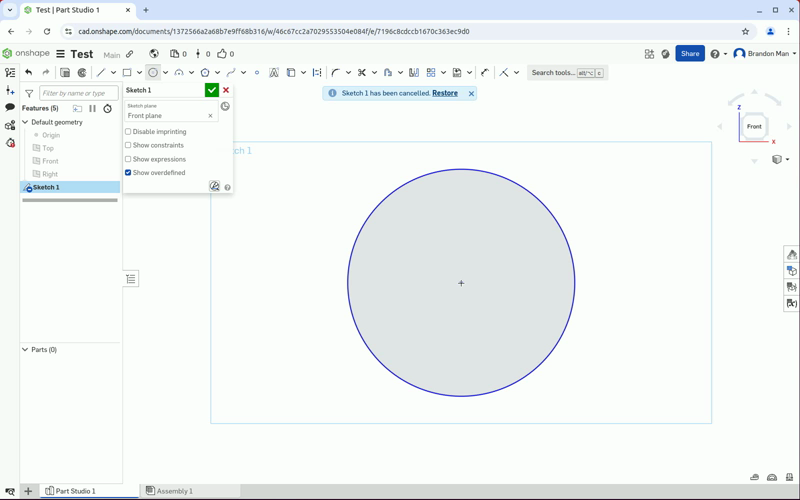
click(461, 282)
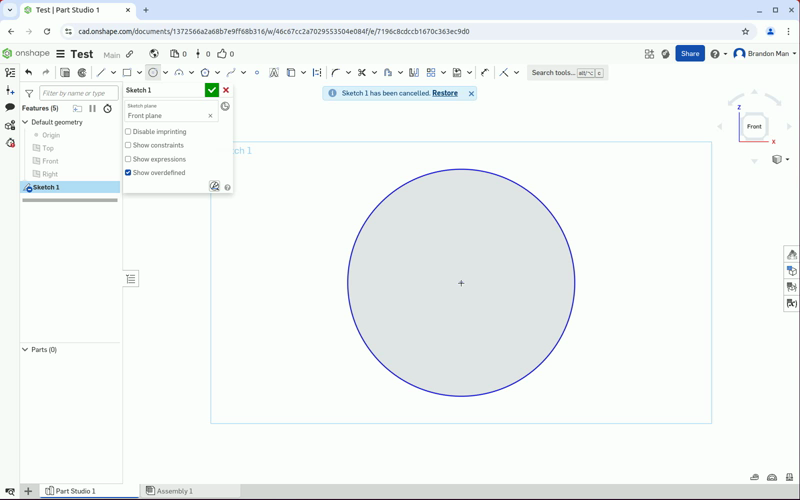
key_up(shift)
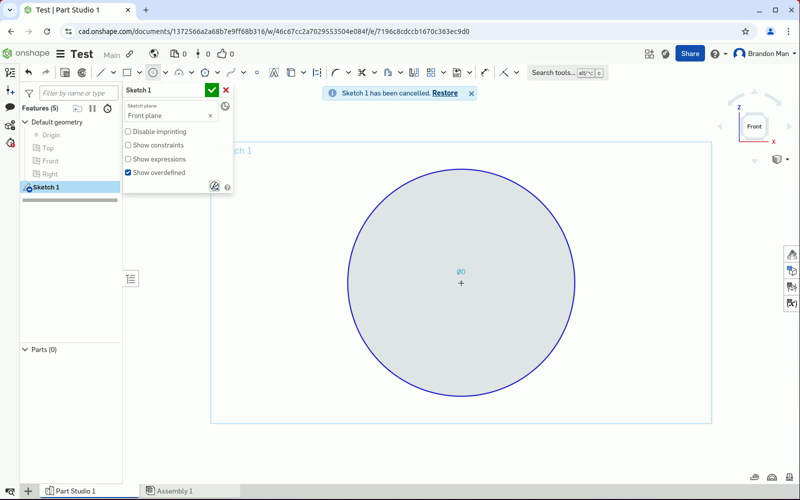
mouse_move(558, 282)
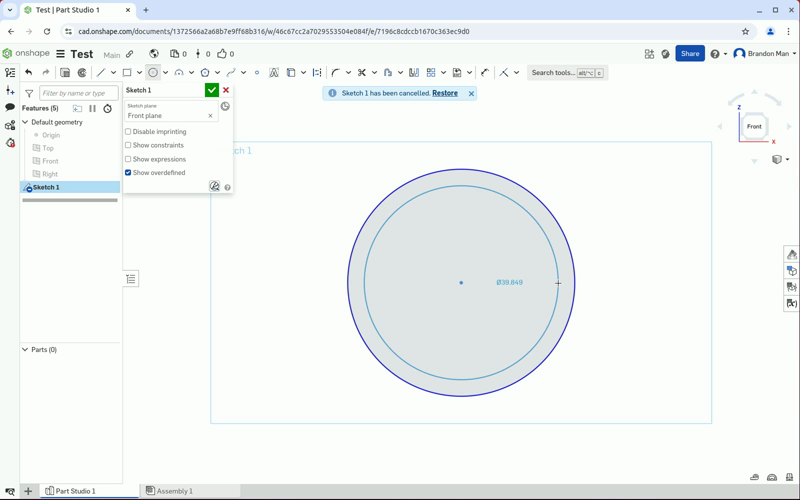
click(558, 282)
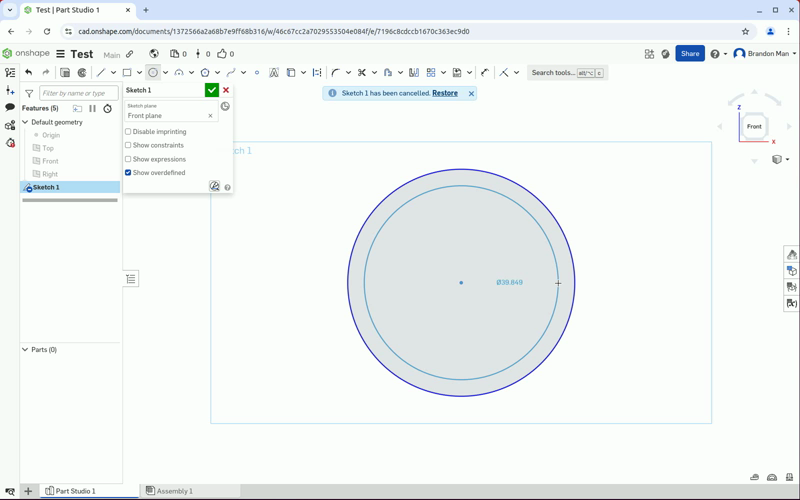
key(esc)
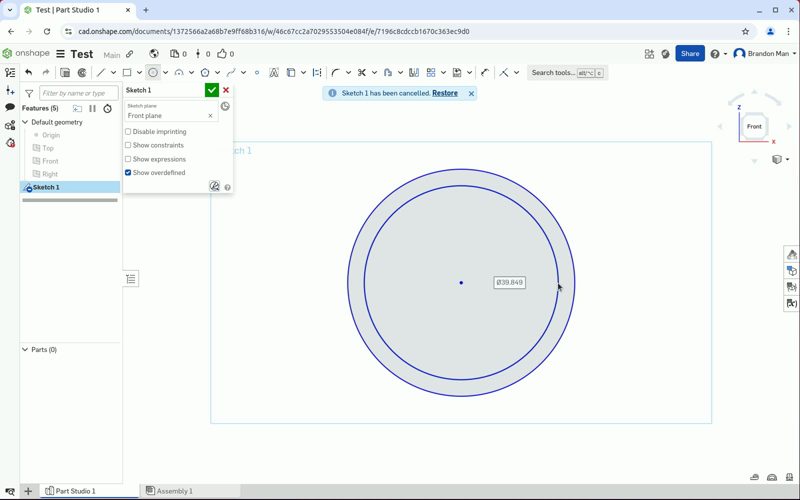
mouse_move(549, 341)
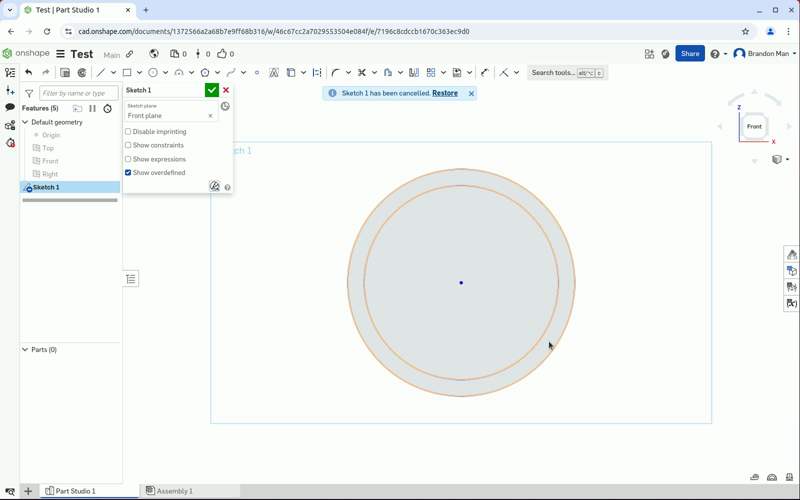
click(549, 341)
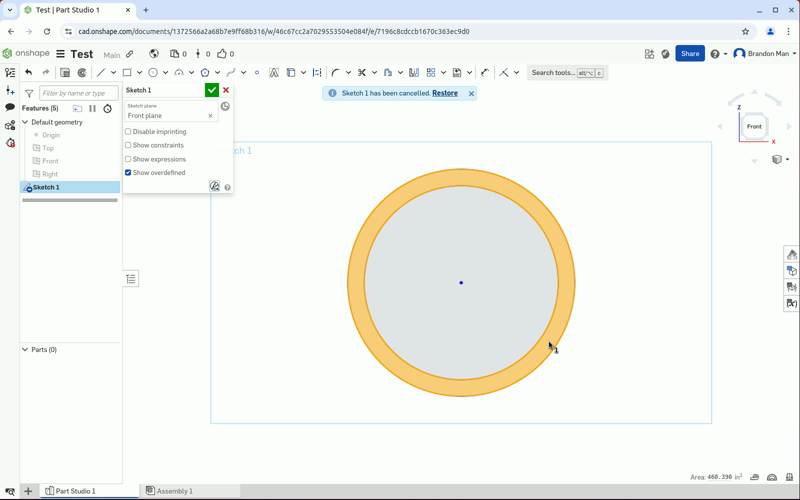
mouse_move(73, 352)
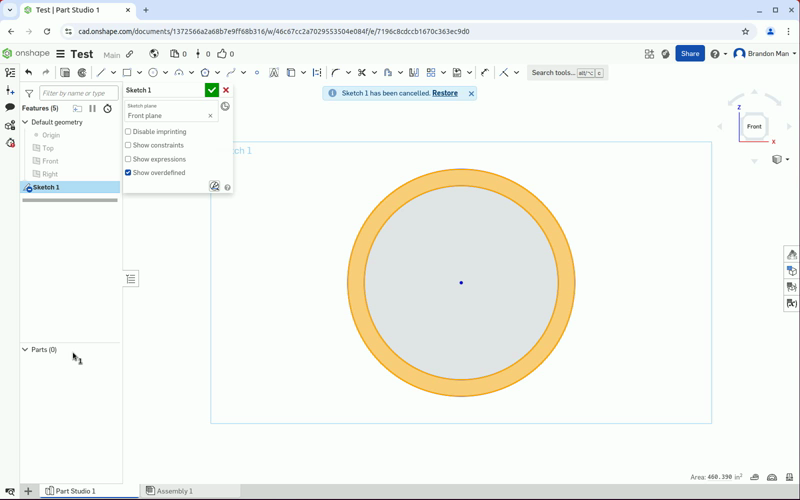
key(shift+y)
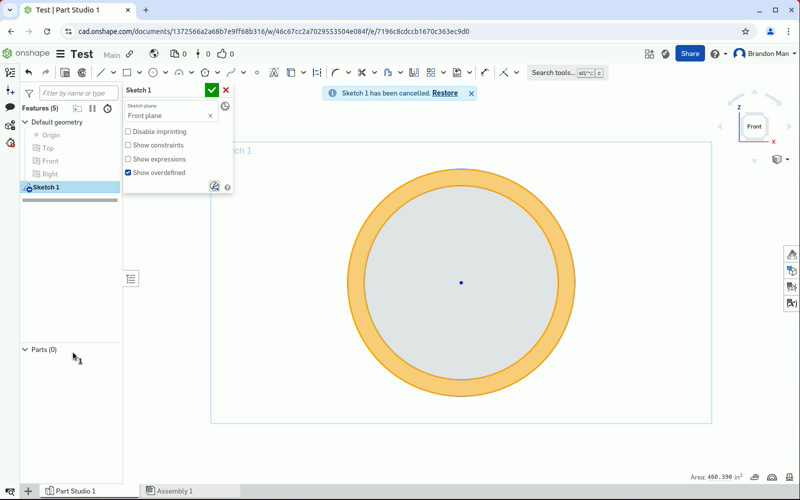
key(shift+e)
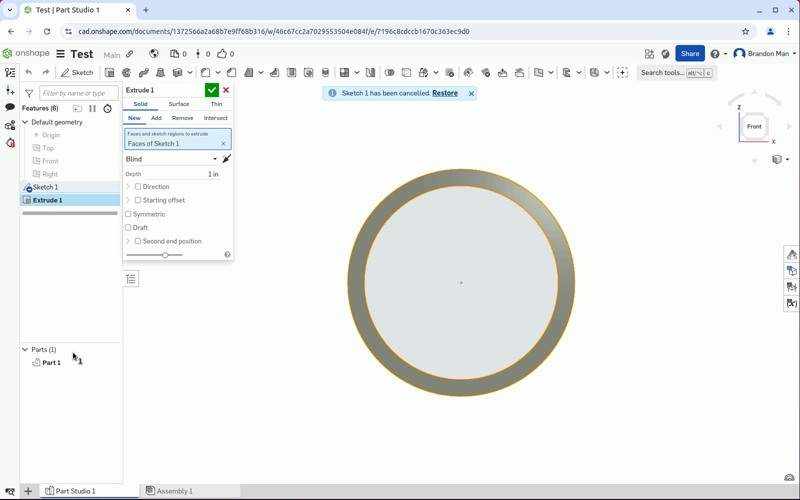
mouse_move(143, 106)
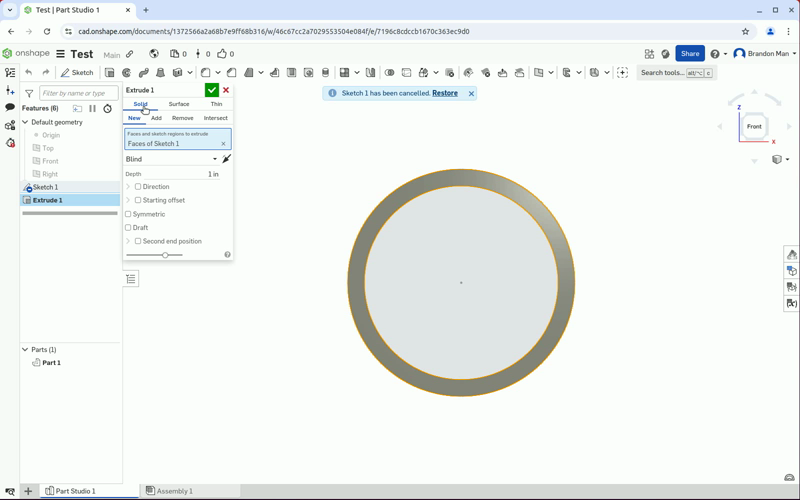
click(143, 106)
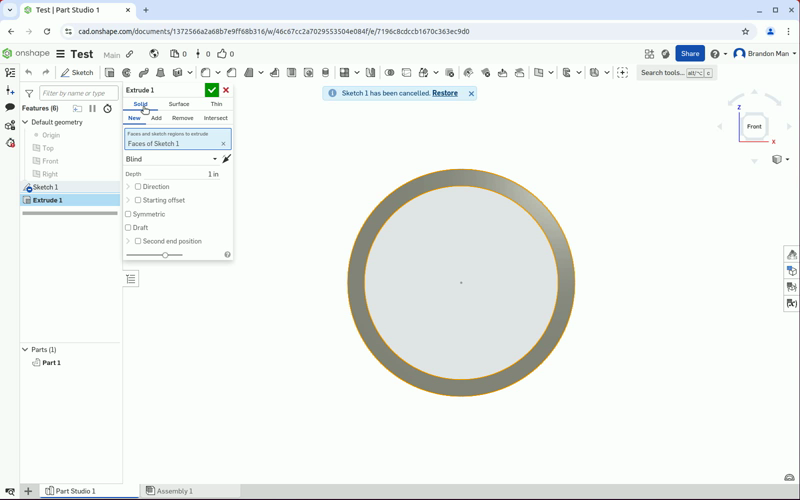
mouse_move(137, 120)
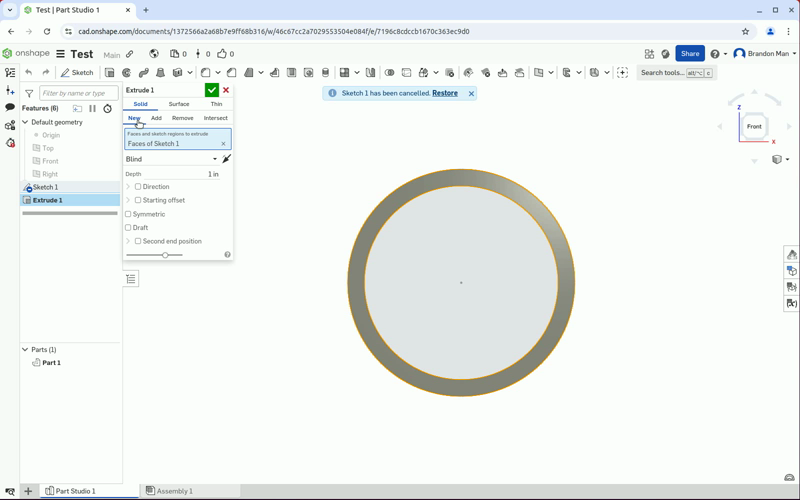
click(137, 120)
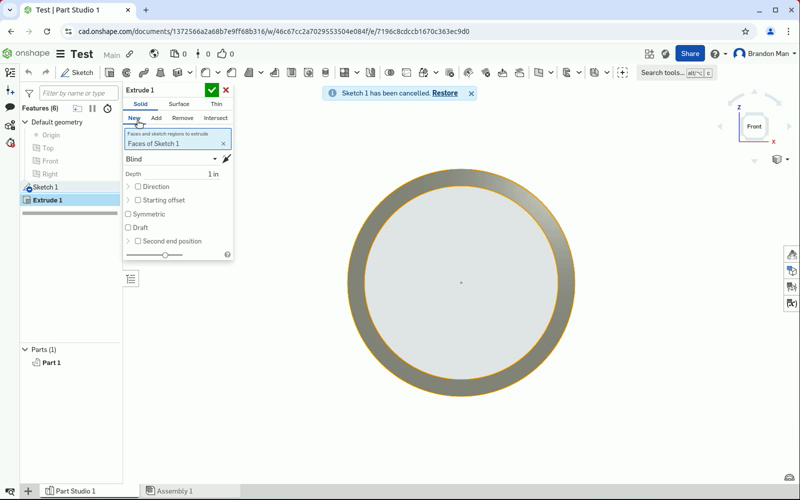
key(tab, 4)
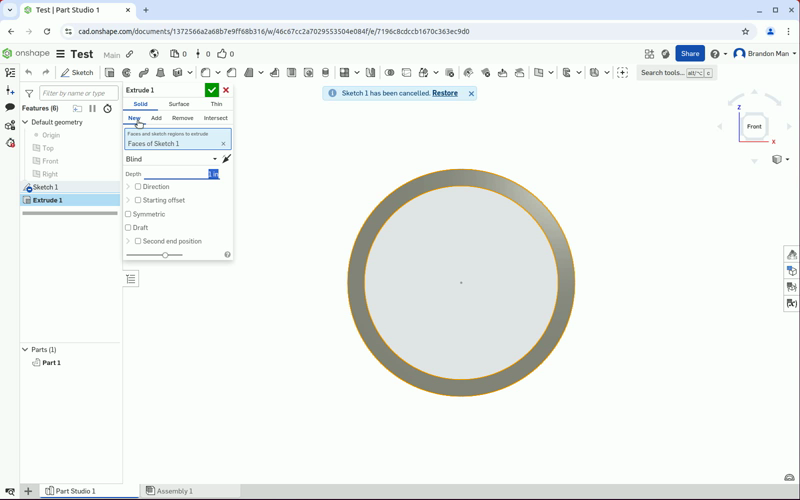
text(11.554)
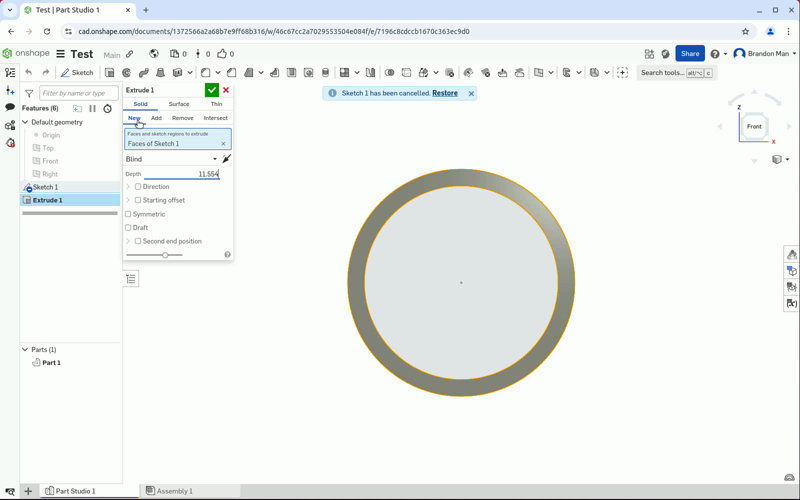
key(enter)
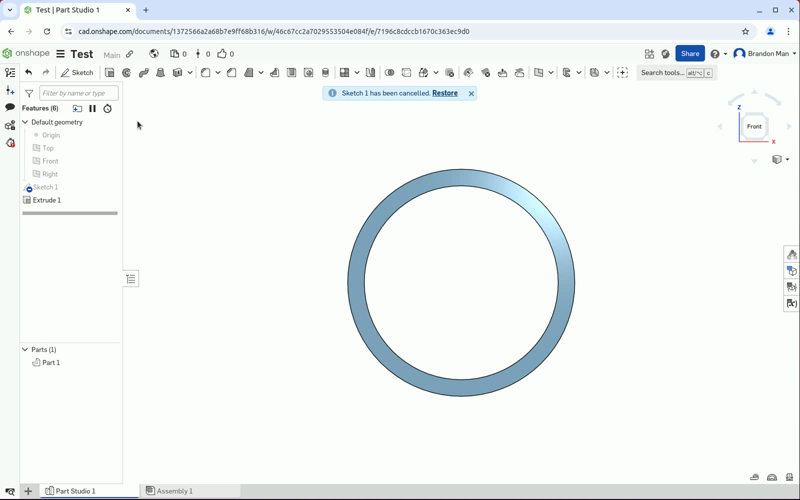
key(shift+h)
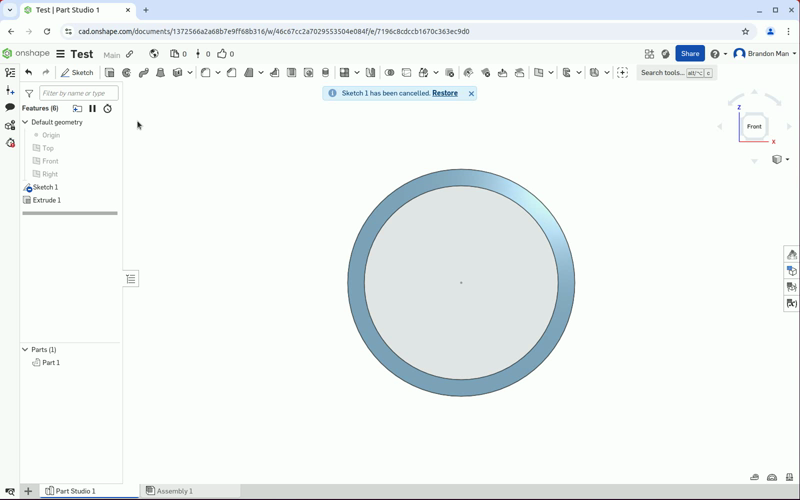
key(shift+h)
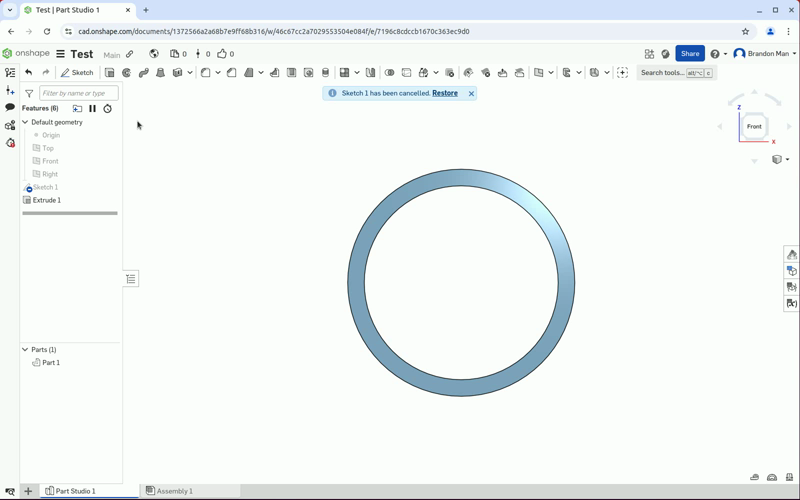
mouse_move(73, 189)
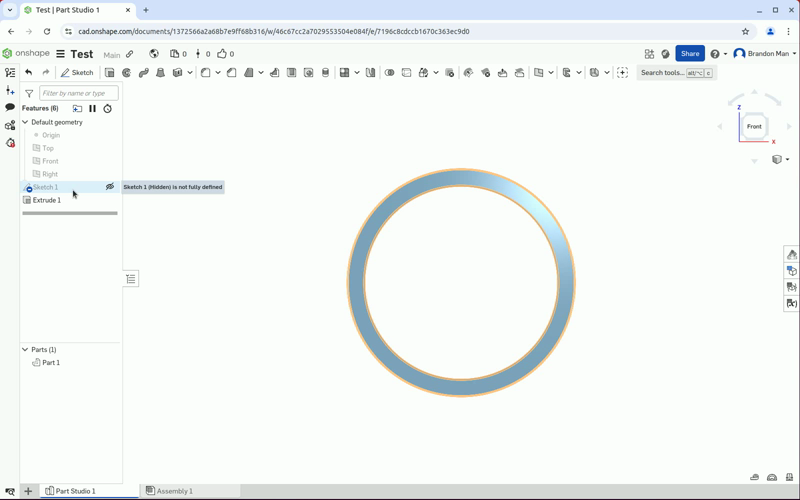
click(73, 189)
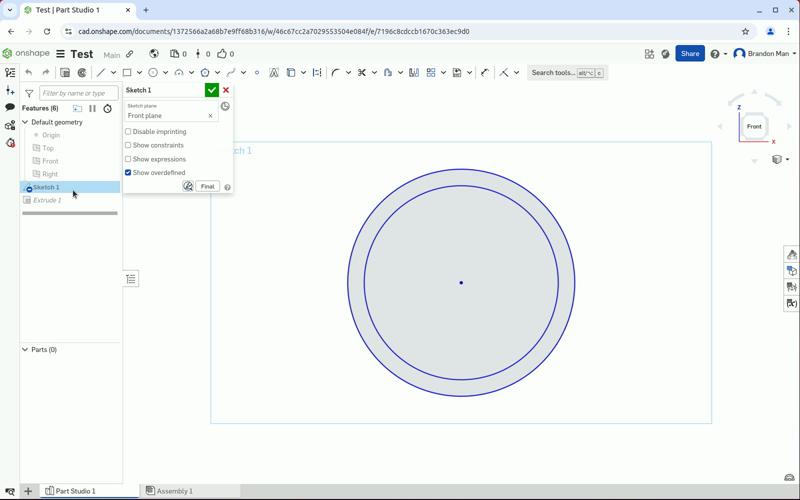
mouse_move(229, 92)
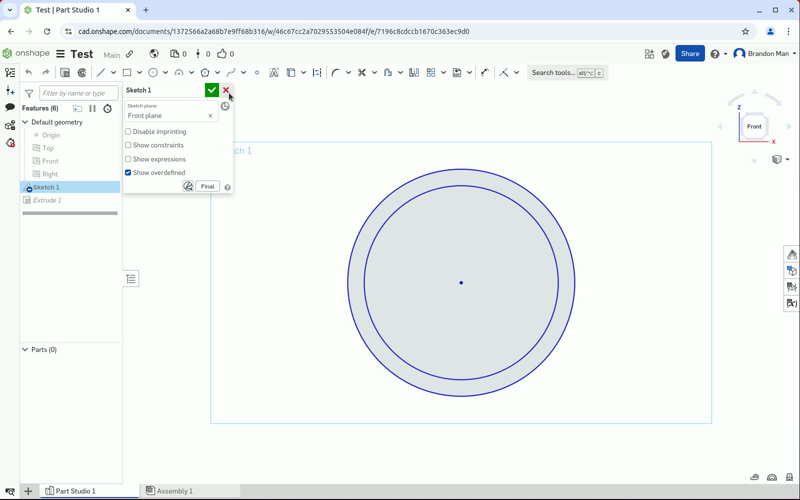
click(229, 92)
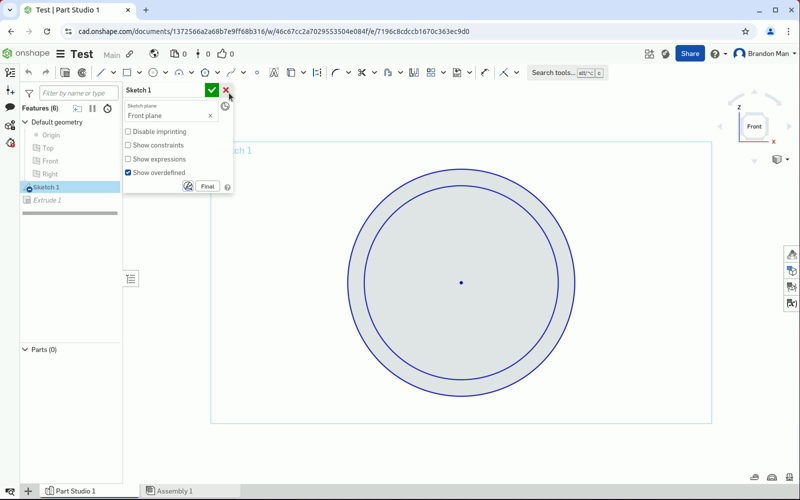
key(shift+s)
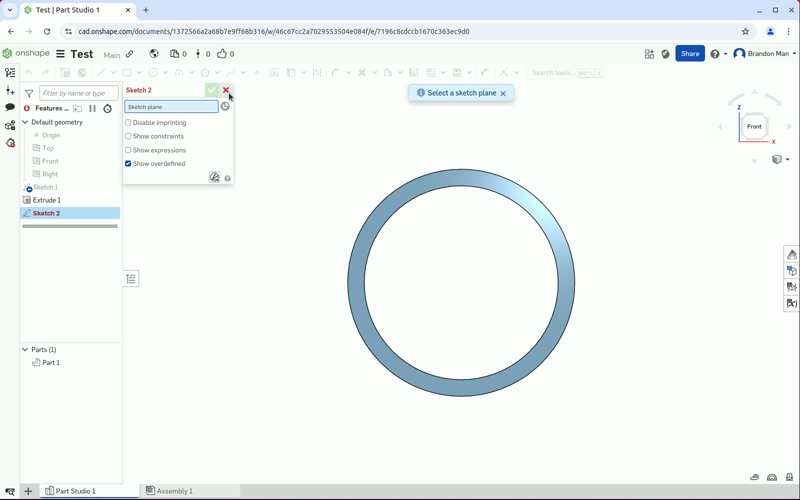
mouse_move(73, 163)
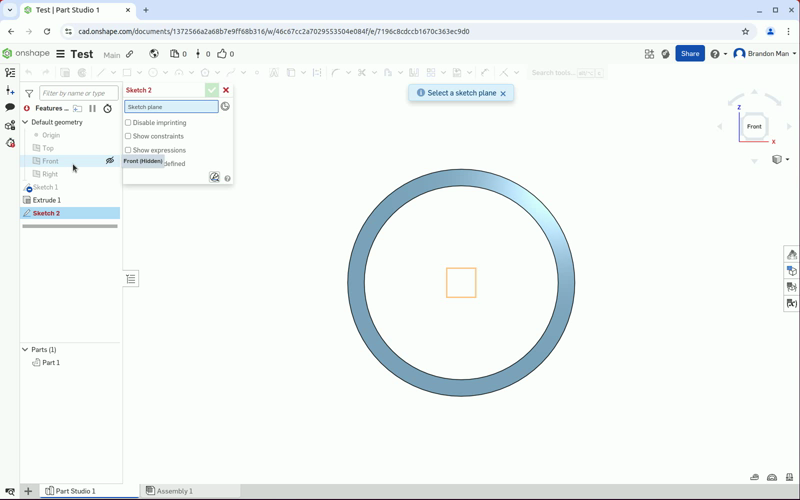
click(73, 163)
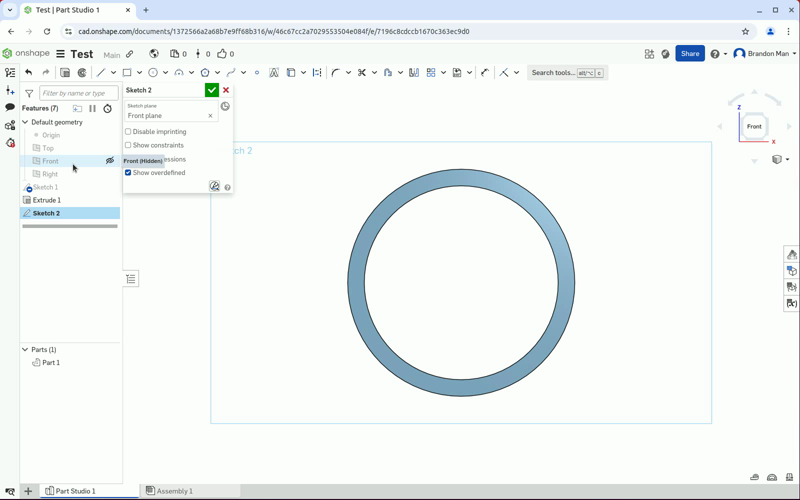
mouse_move(73, 352)
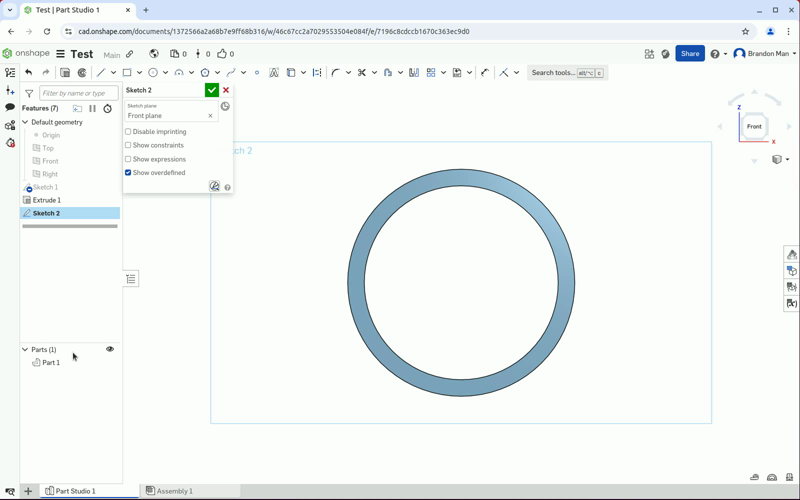
key(y)
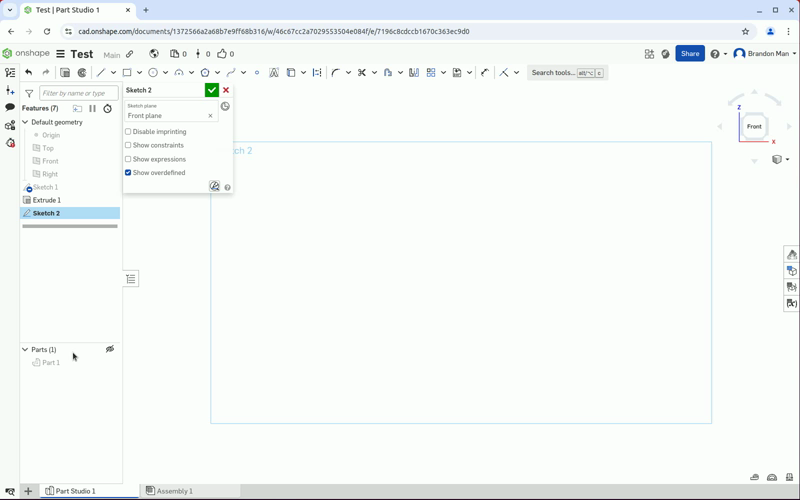
key(c)
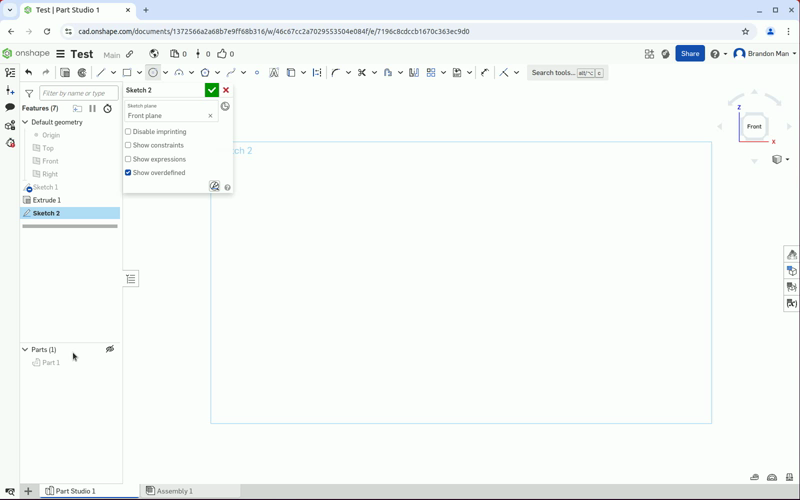
key_down(shift)
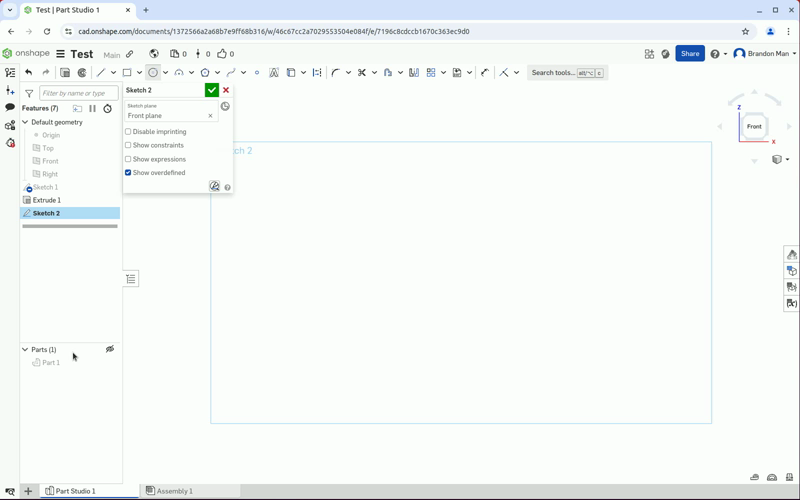
mouse_move(461, 282)
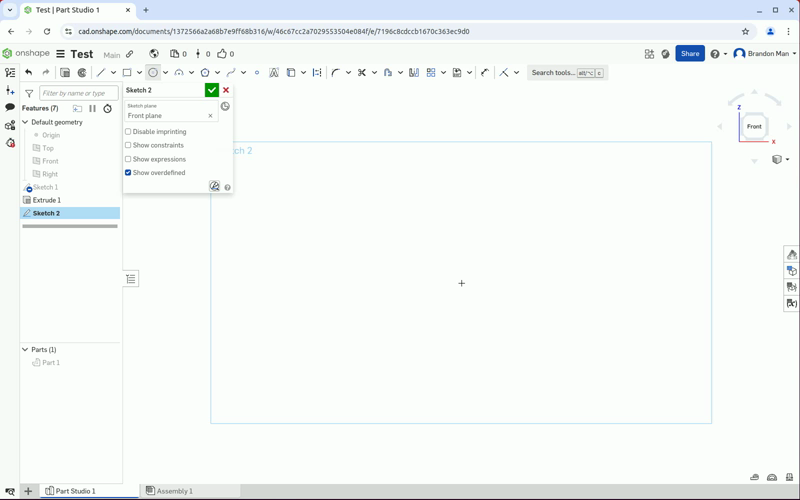
click(461, 282)
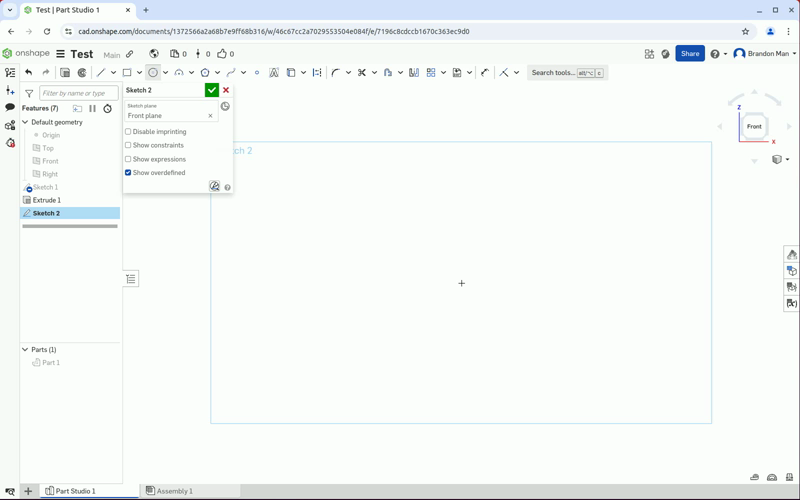
key_up(shift)
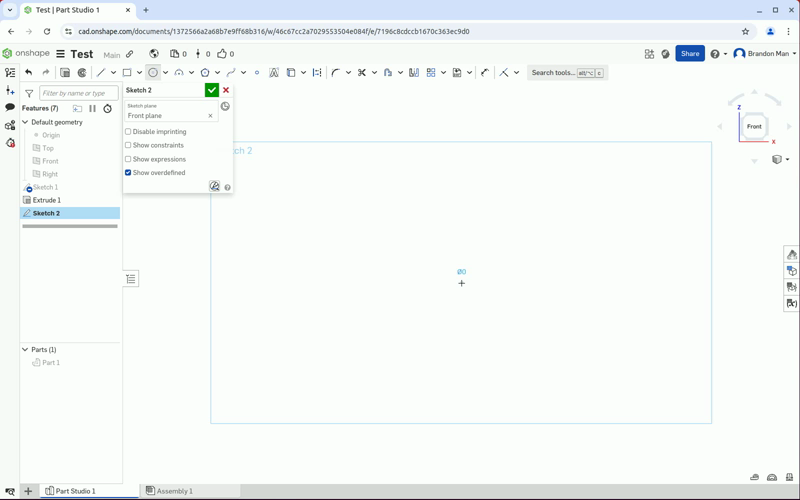
mouse_move(533, 282)
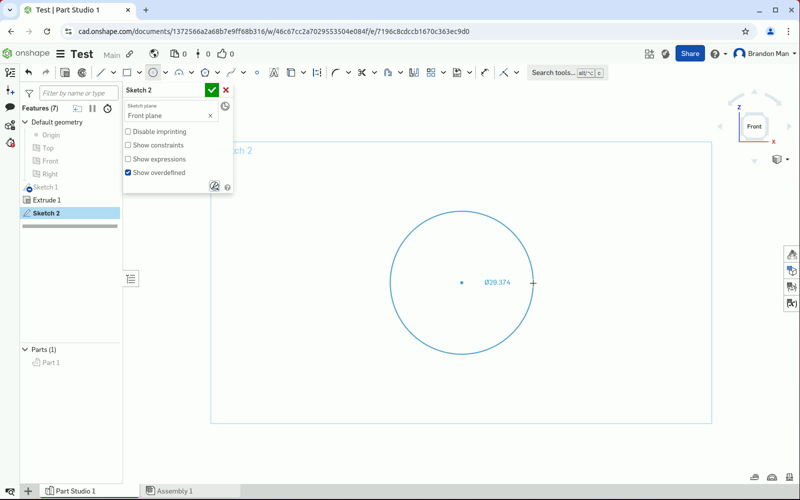
click(533, 282)
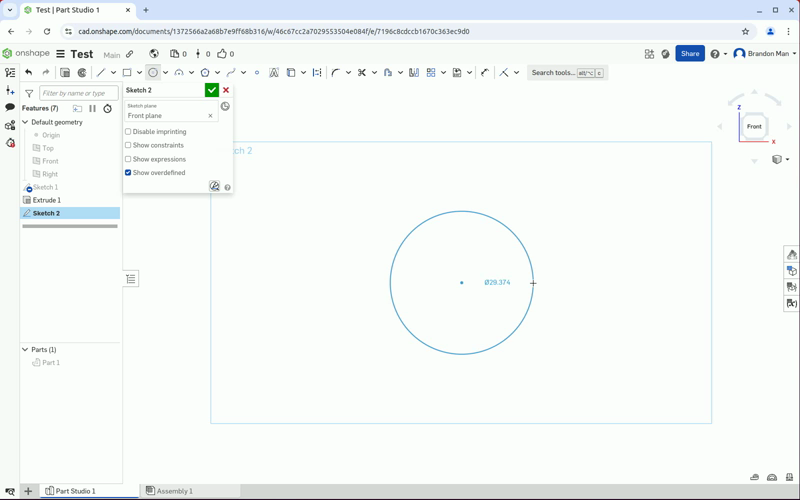
key(esc)
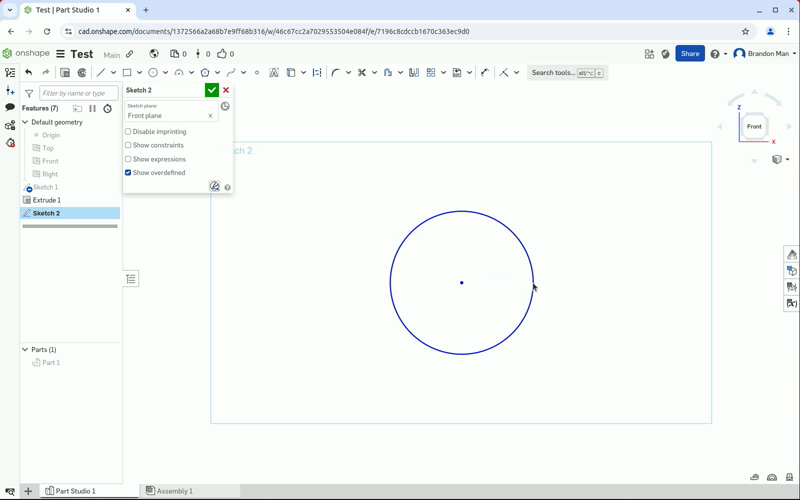
key(c)
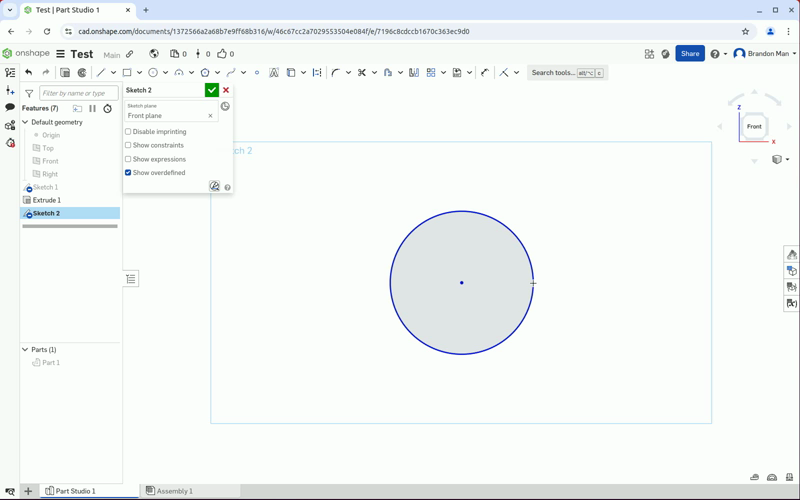
key_down(shift)
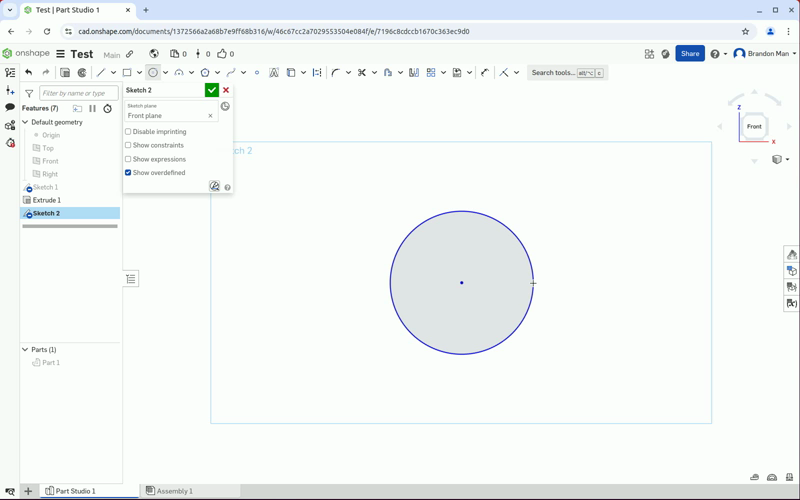
mouse_move(461, 282)
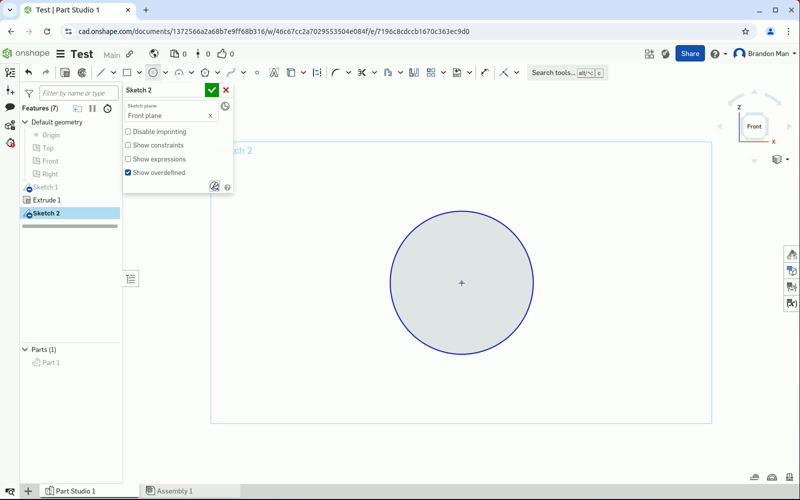
click(461, 282)
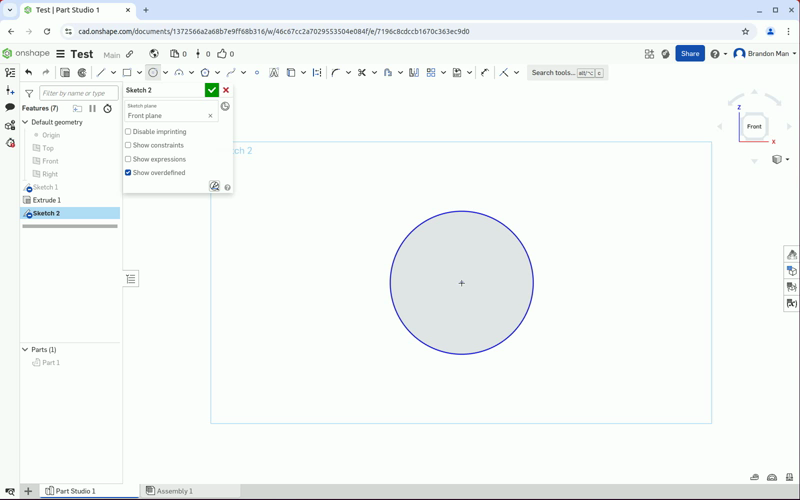
key_up(shift)
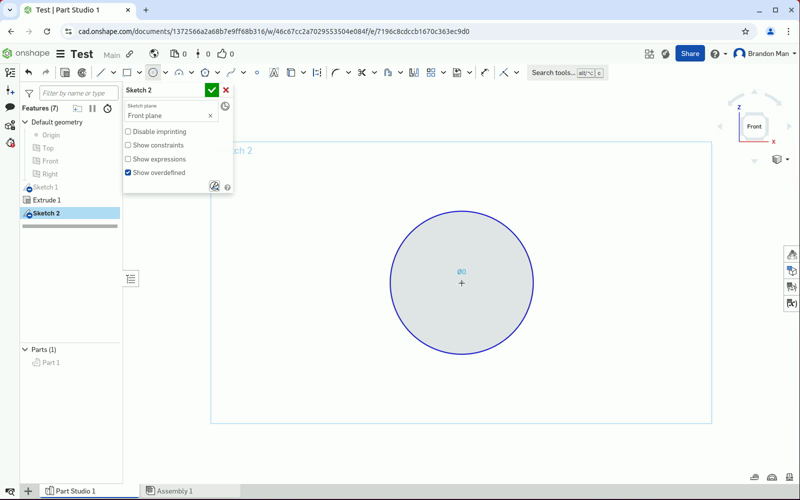
mouse_move(518, 282)
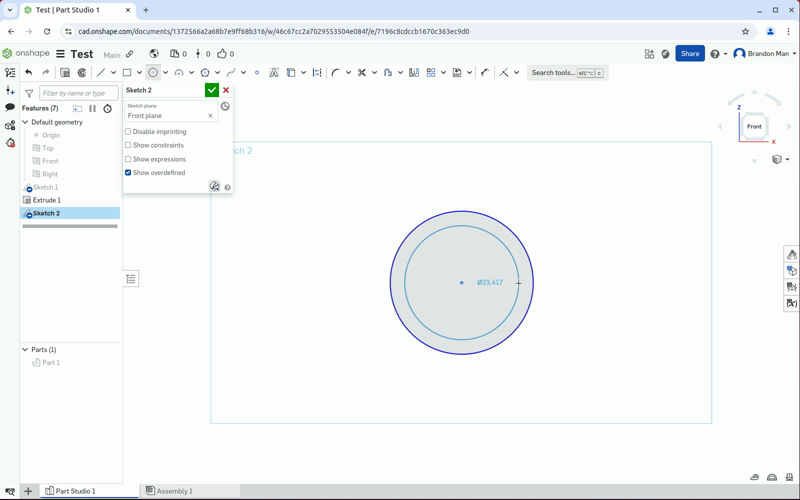
click(518, 282)
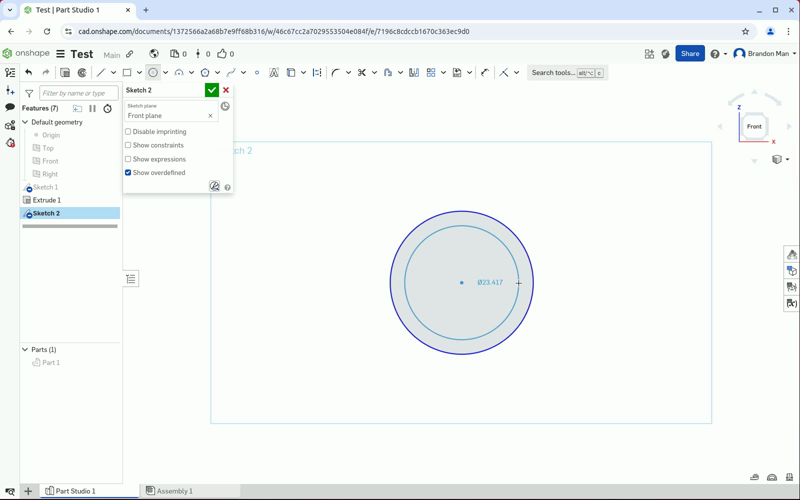
key(esc)
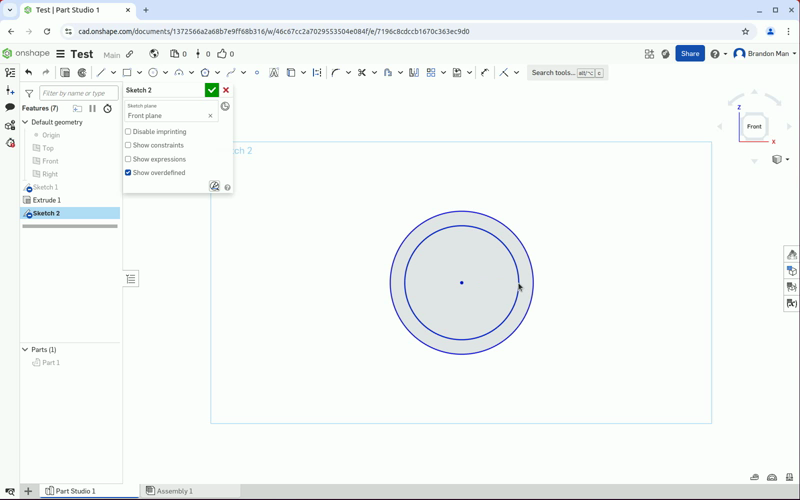
mouse_move(449, 348)
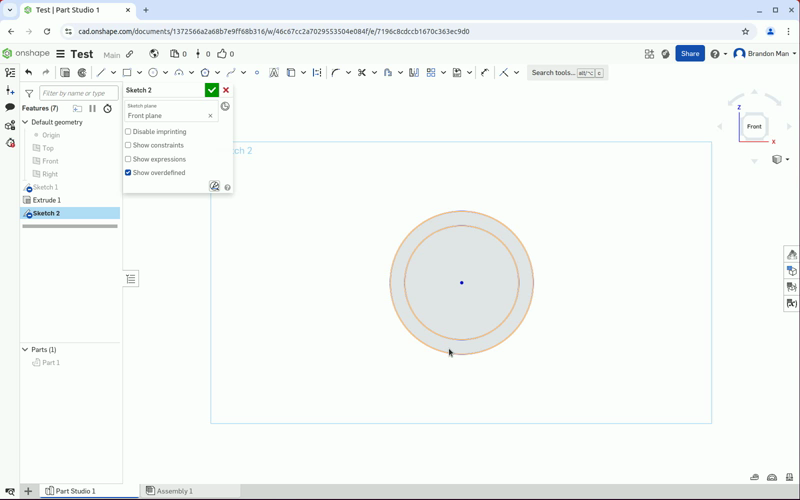
click(449, 348)
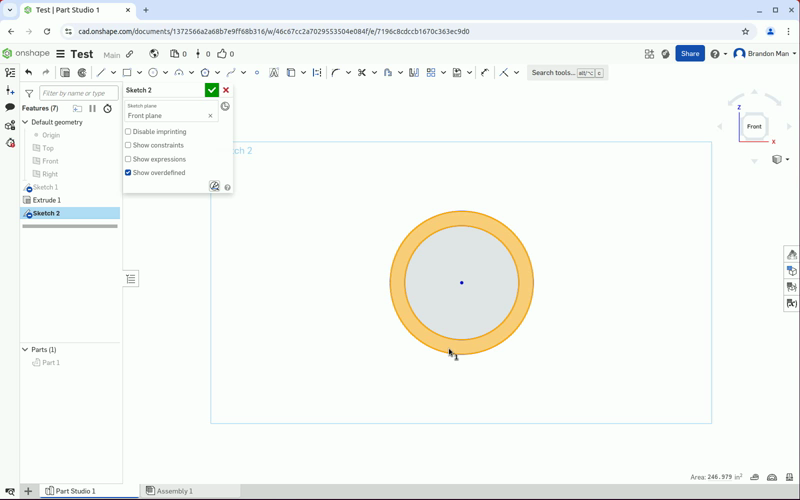
mouse_move(73, 352)
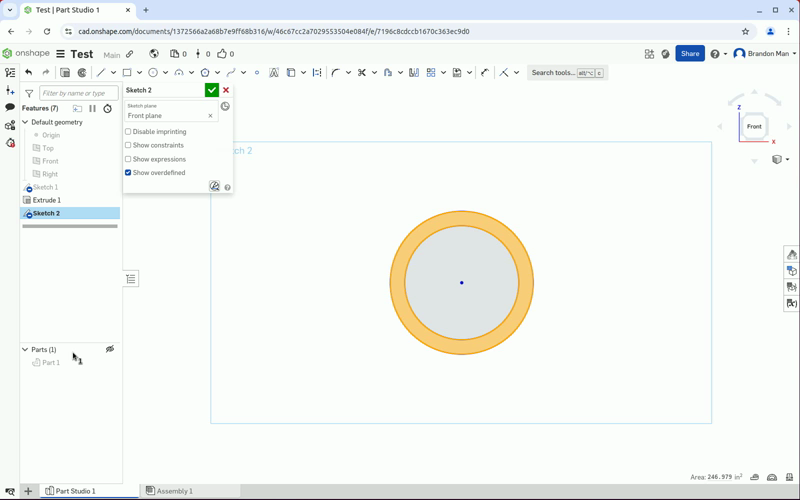
key(shift+y)
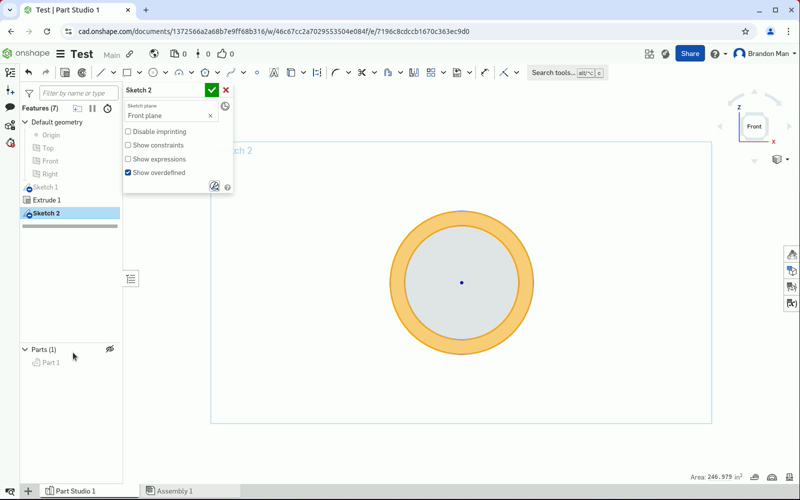
key(shift+e)
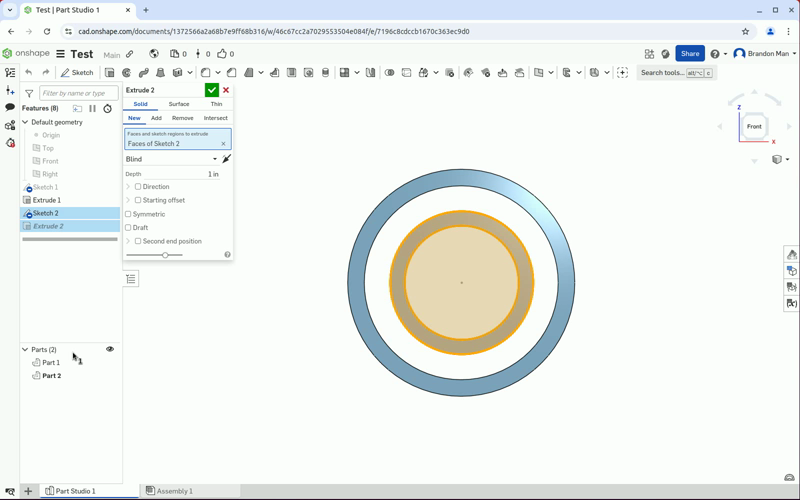
mouse_move(143, 106)
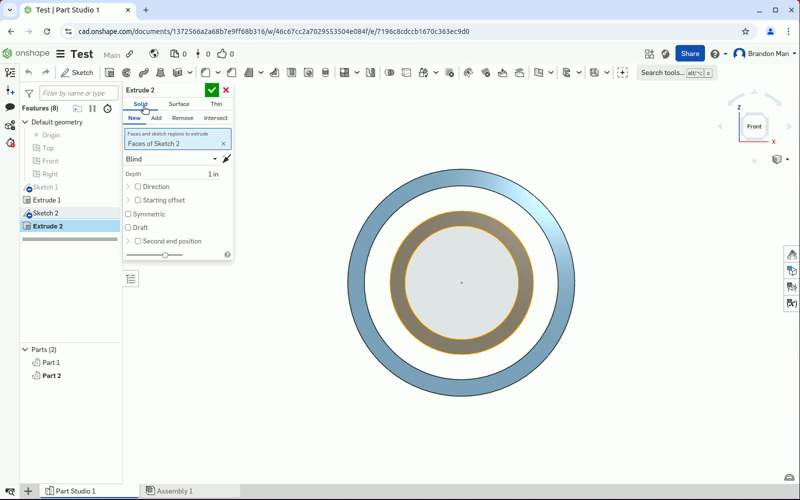
click(143, 106)
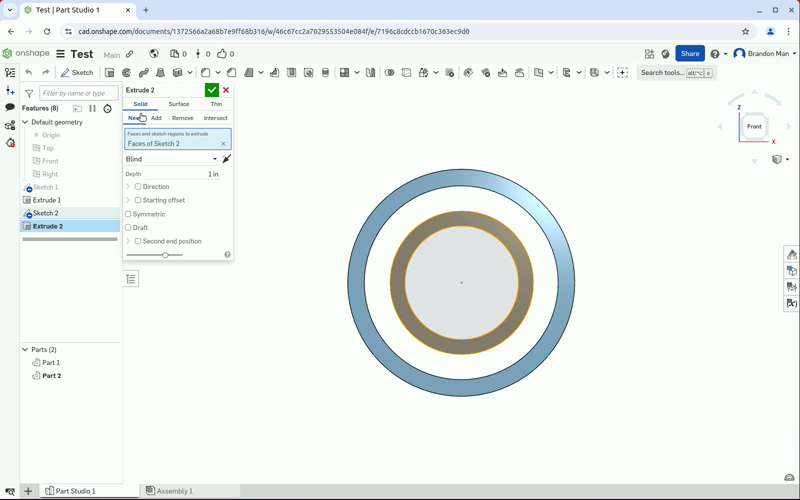
mouse_move(137, 120)
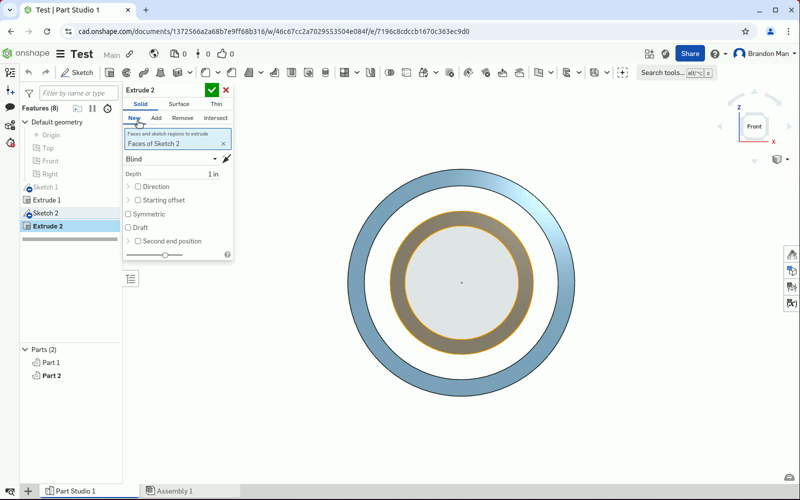
click(137, 120)
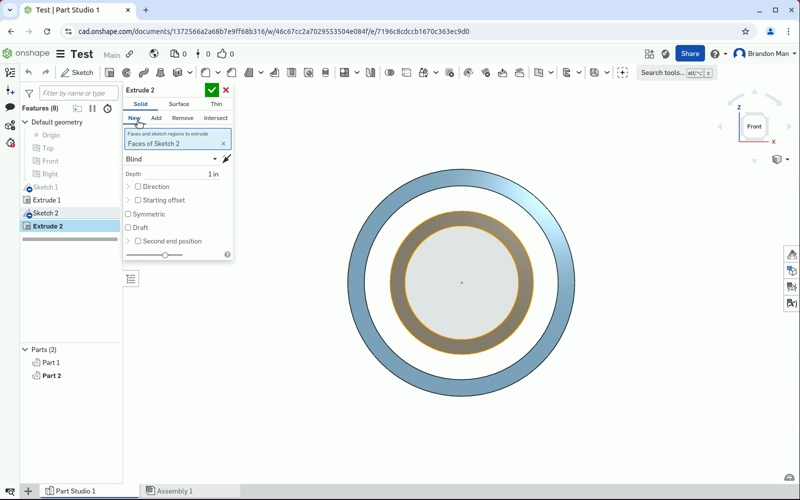
key(tab, 4)
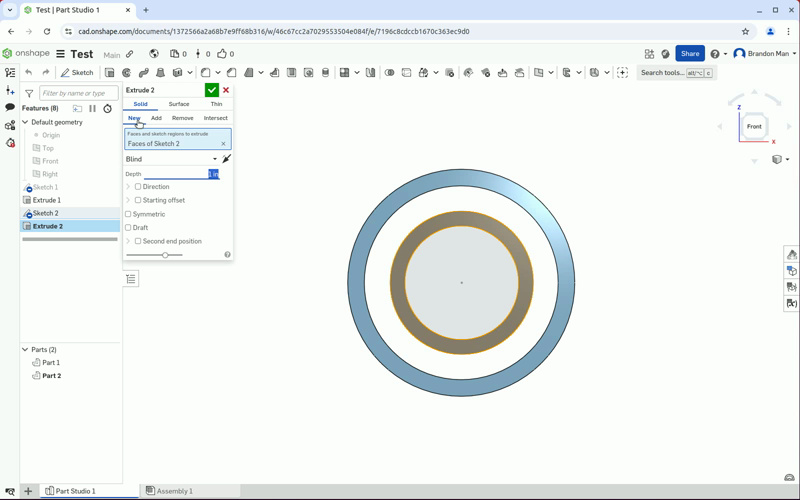
text(11.554)
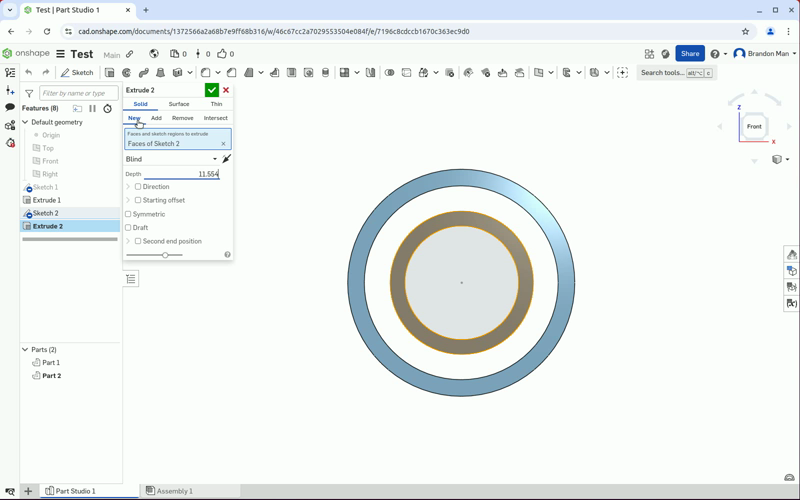
key(enter)
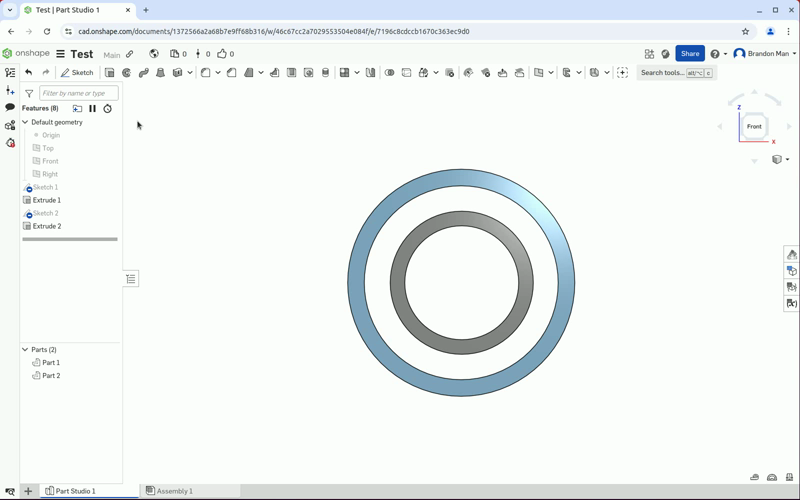
key(shift+h)
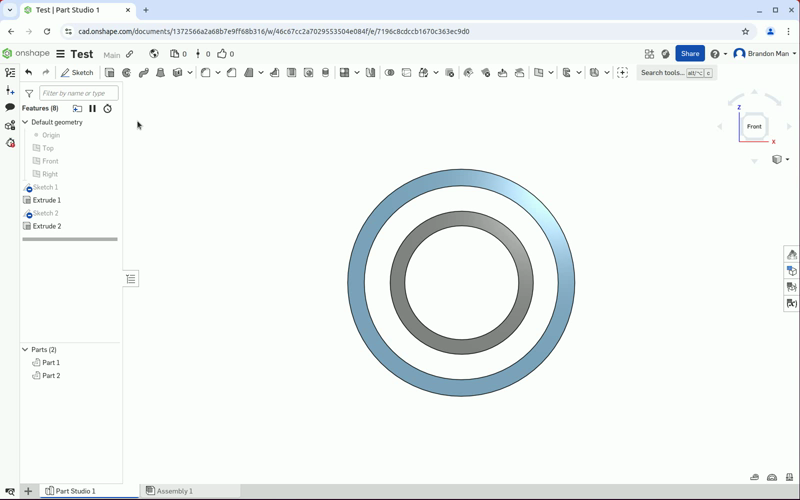
key(shift+h)
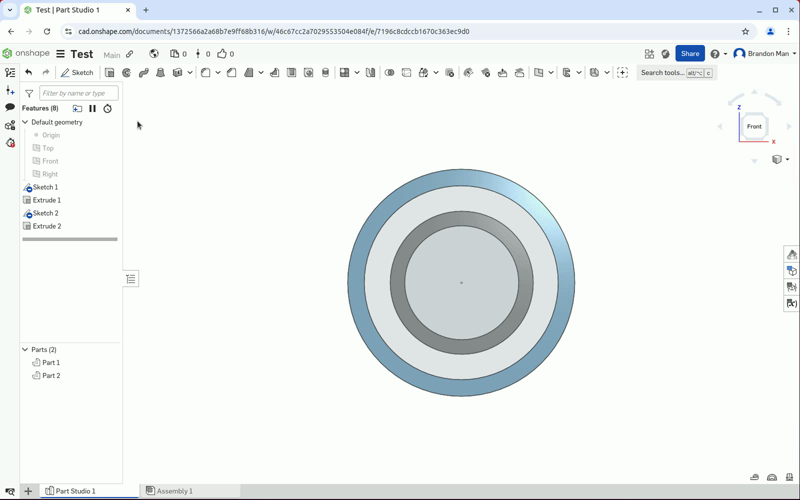
key(shift+7)
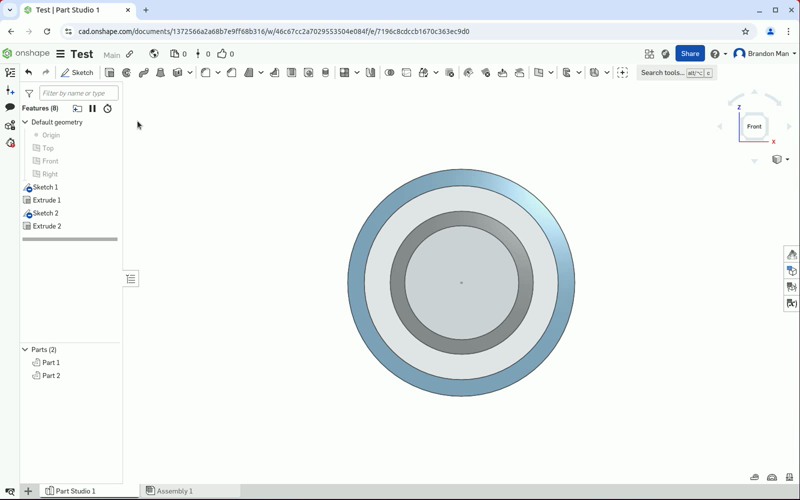
key(left, 2)
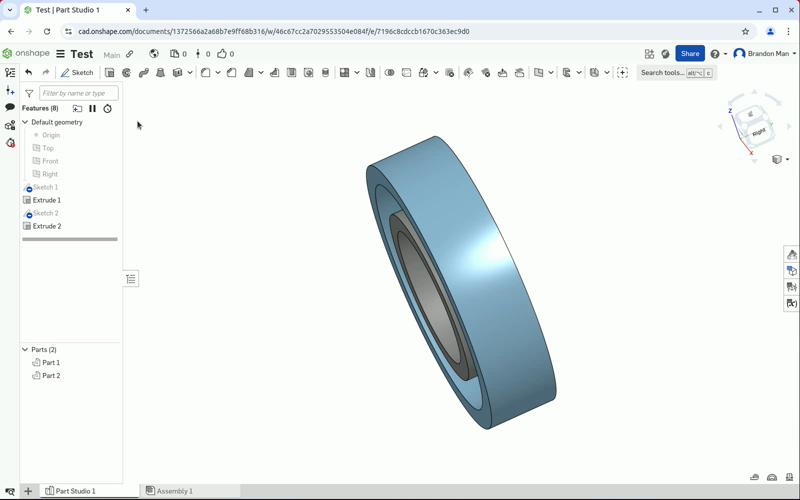
key(down, 2)
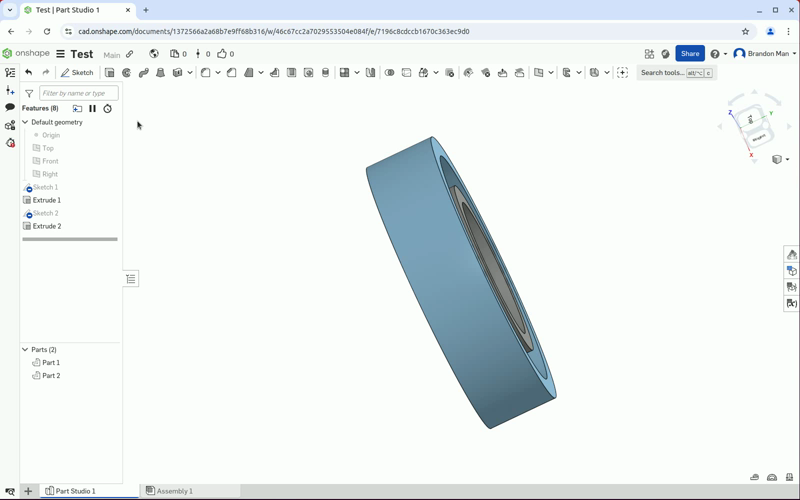
key(up, 2)
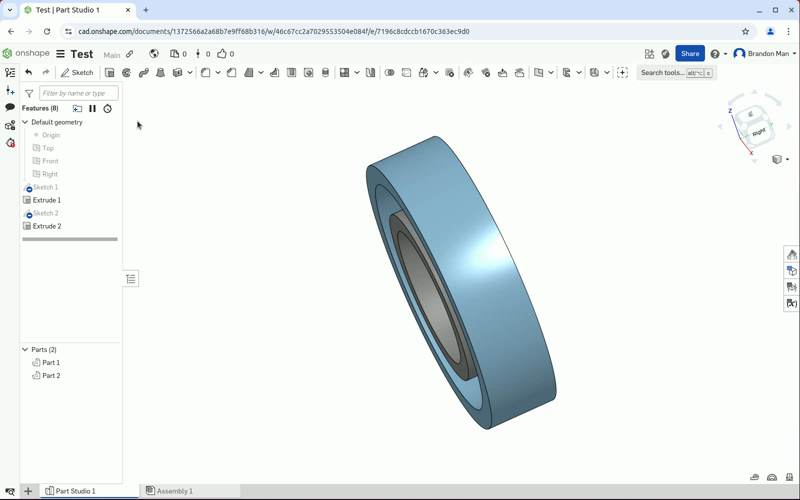
key(right, 2)
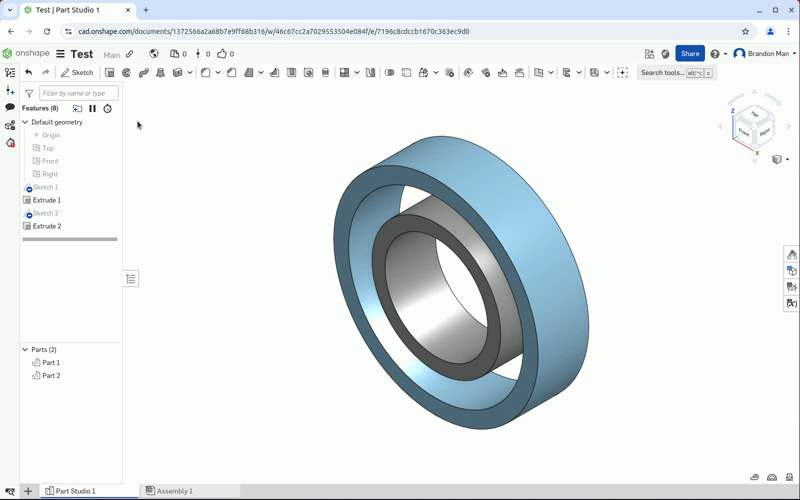
mouse_move(73, 189)
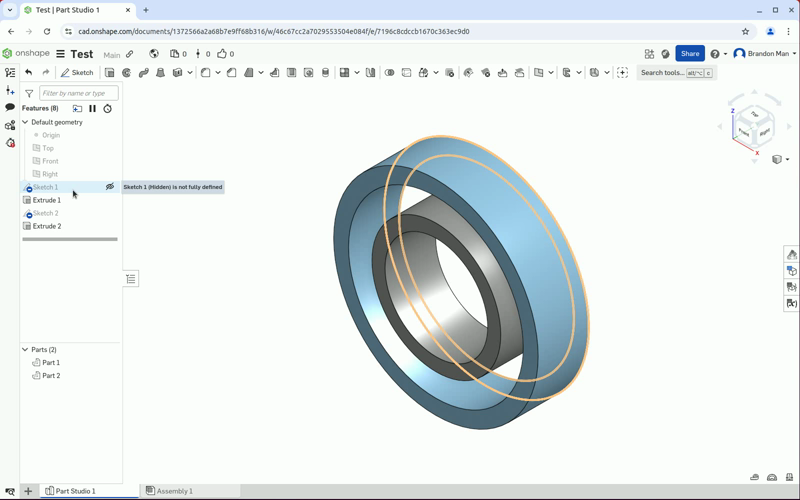
click(73, 189)